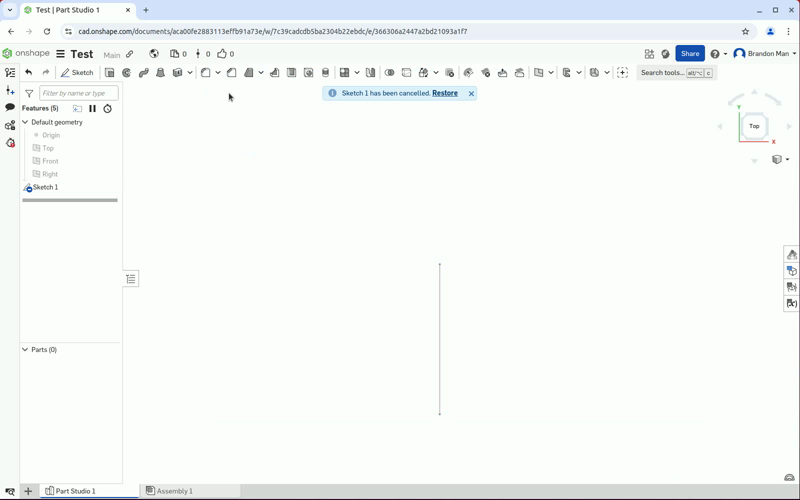
key(shift+h)
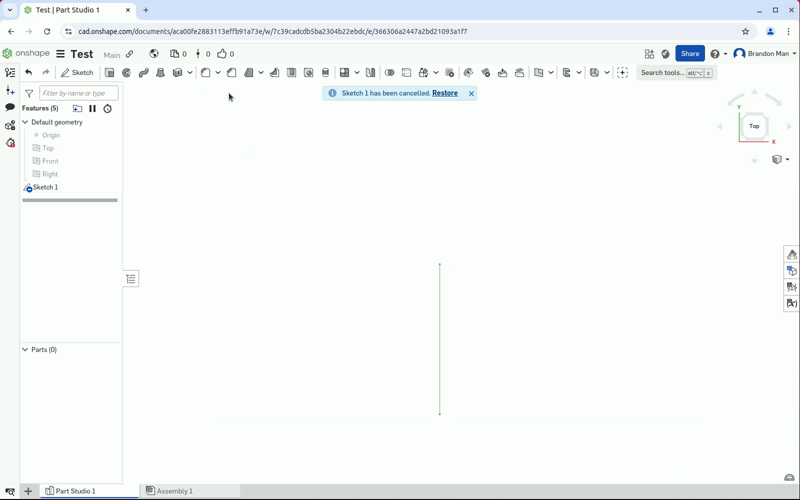
key(shift+s)
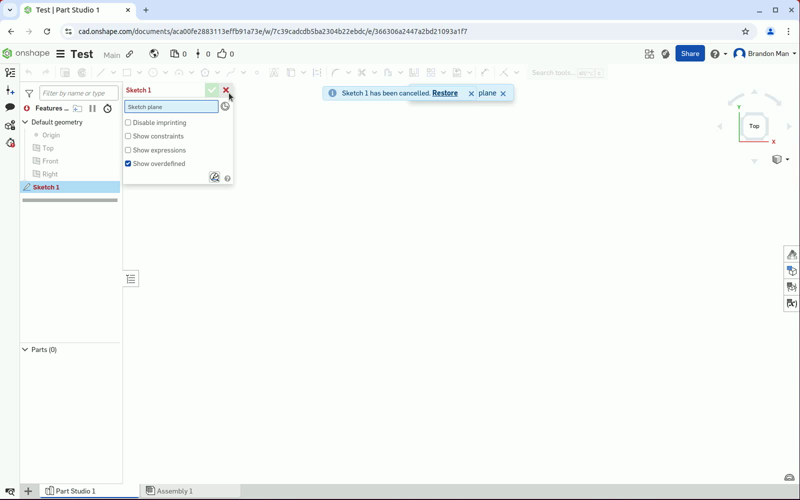
mouse_move(73, 150)
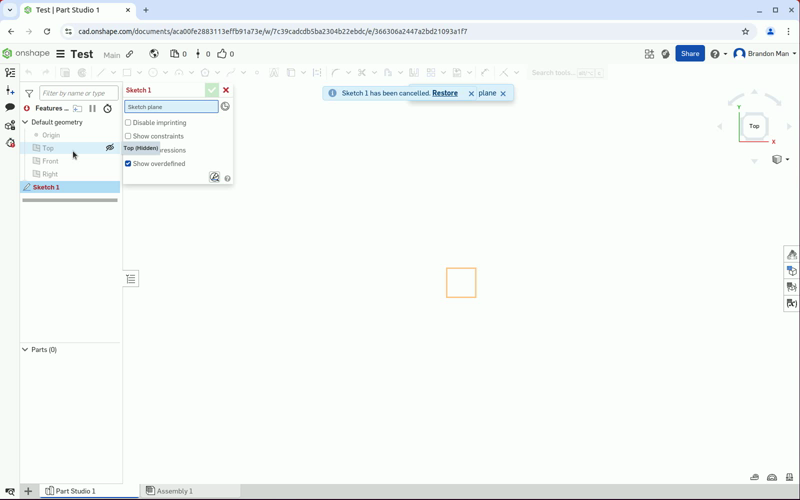
click(73, 150)
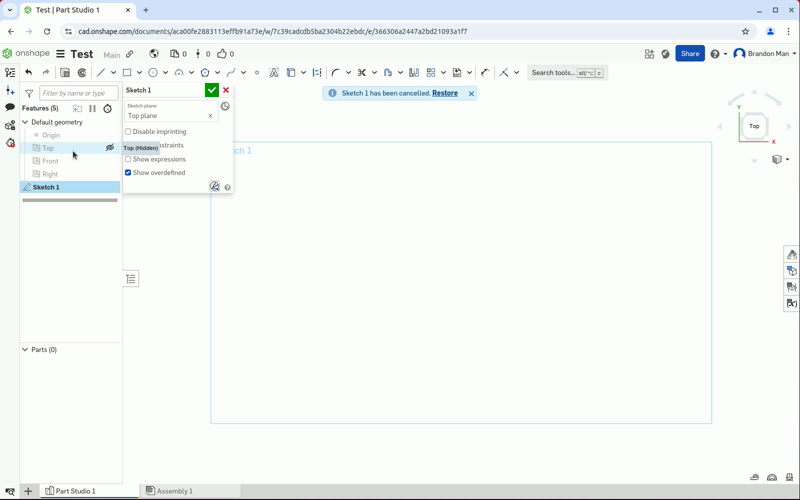
mouse_move(73, 352)
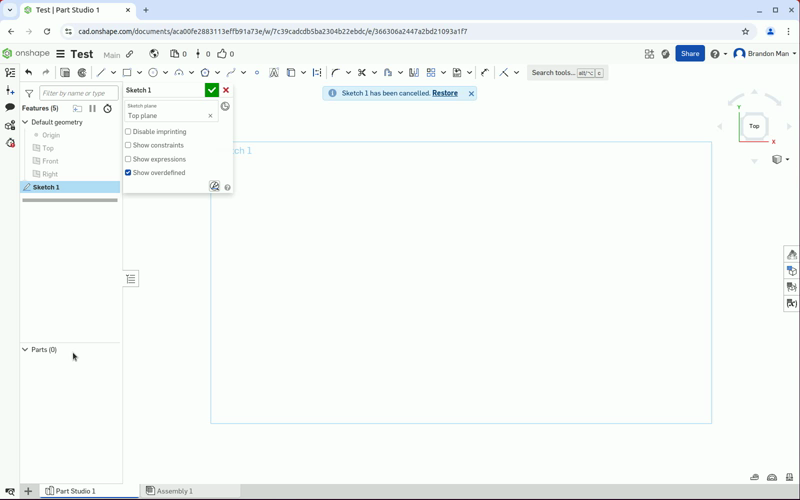
key(y)
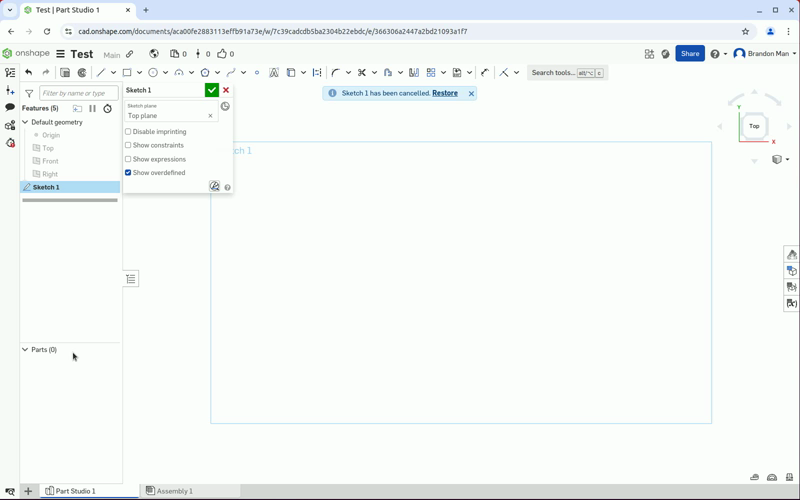
key(l)
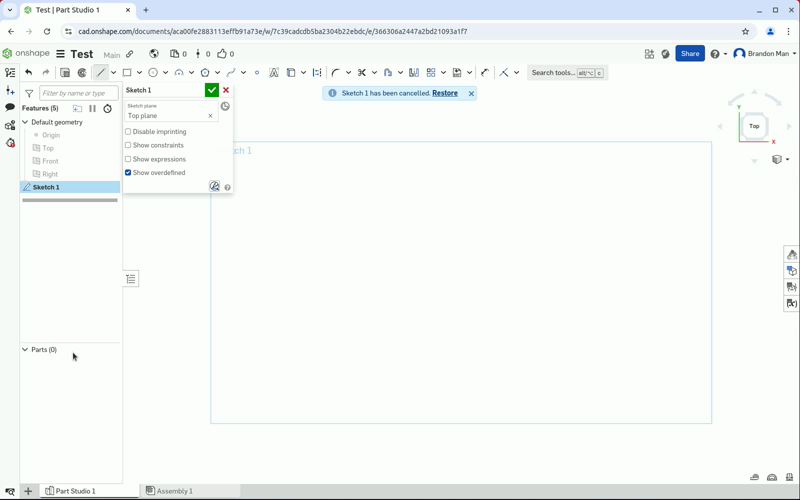
key_down(shift)
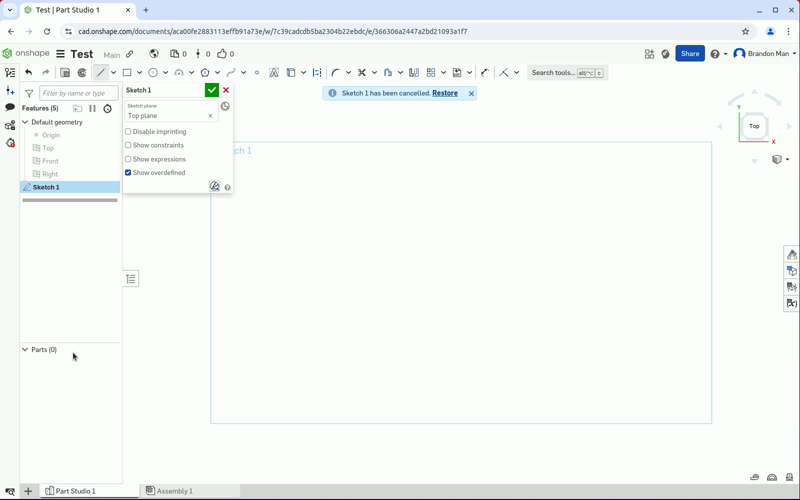
mouse_move(414, 374)
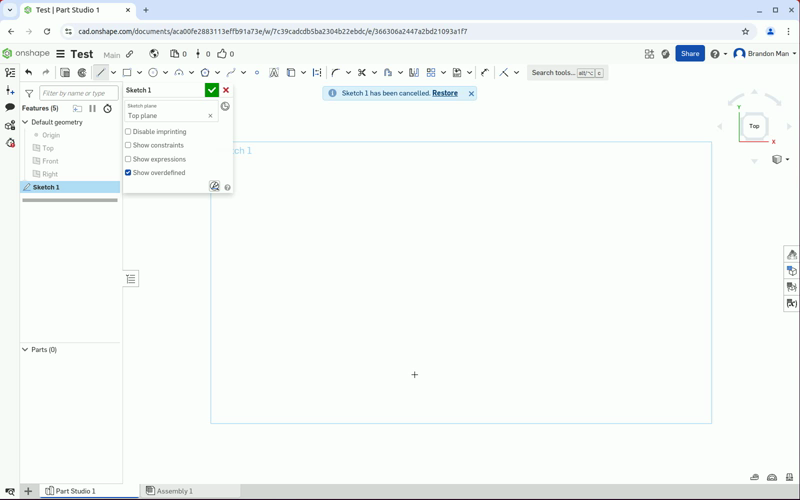
click(414, 374)
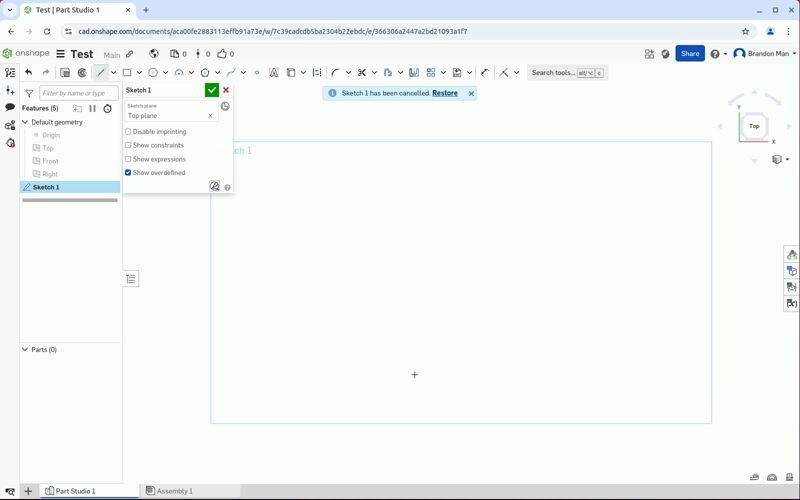
key_up(shift)
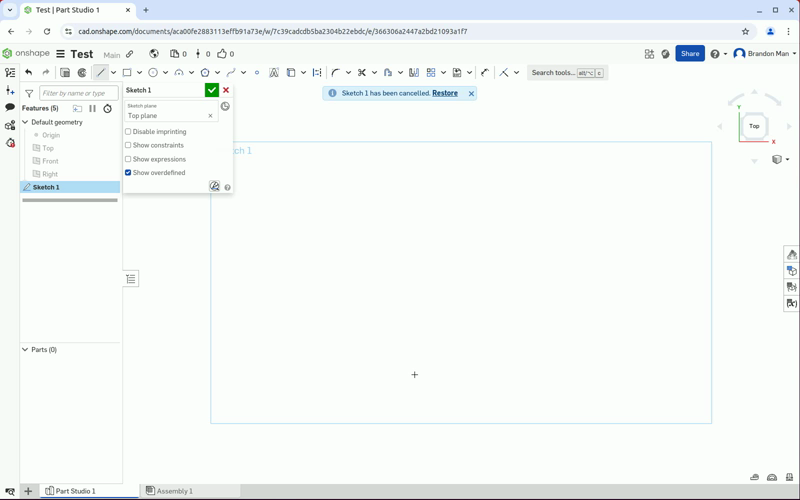
key_down(shift)
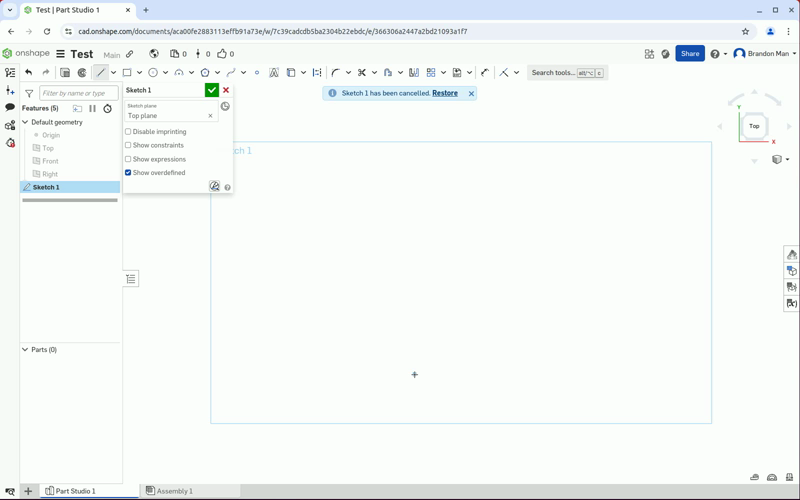
mouse_move(506, 374)
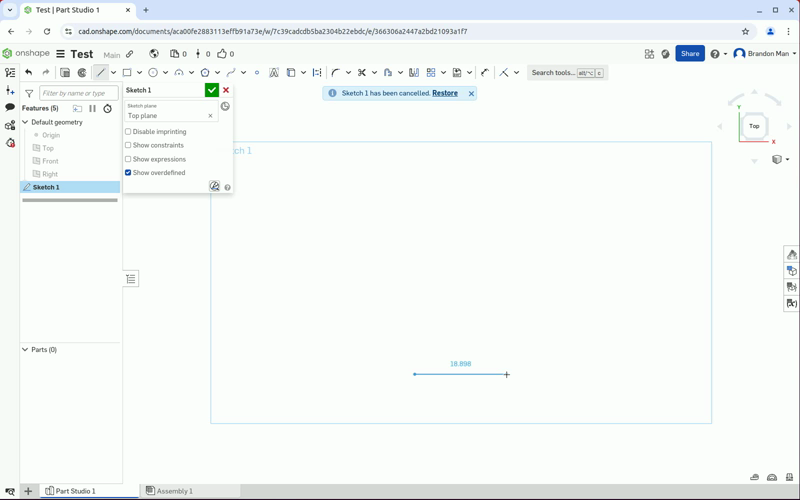
click(506, 374)
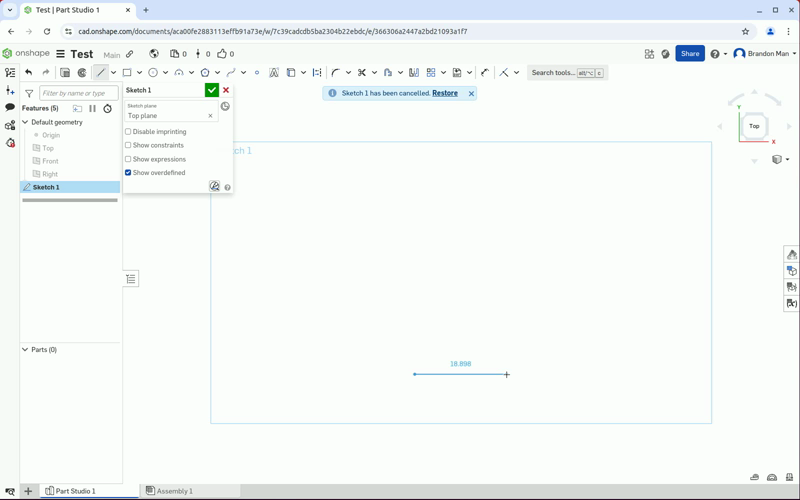
key_up(shift)
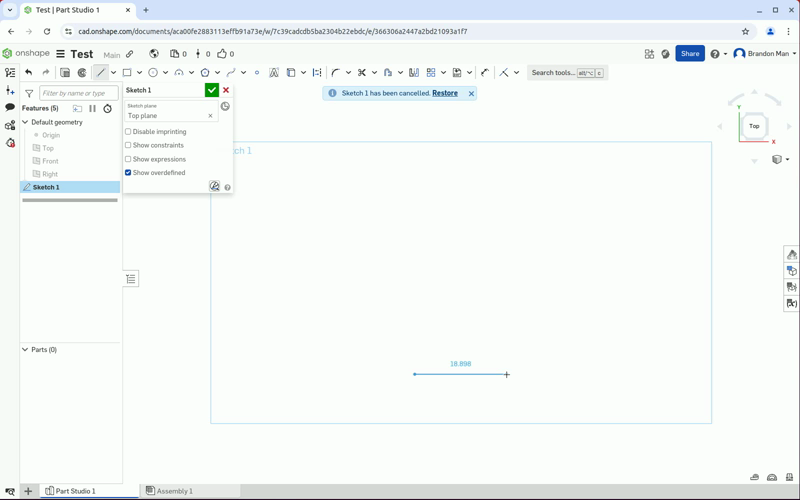
key_down(shift)
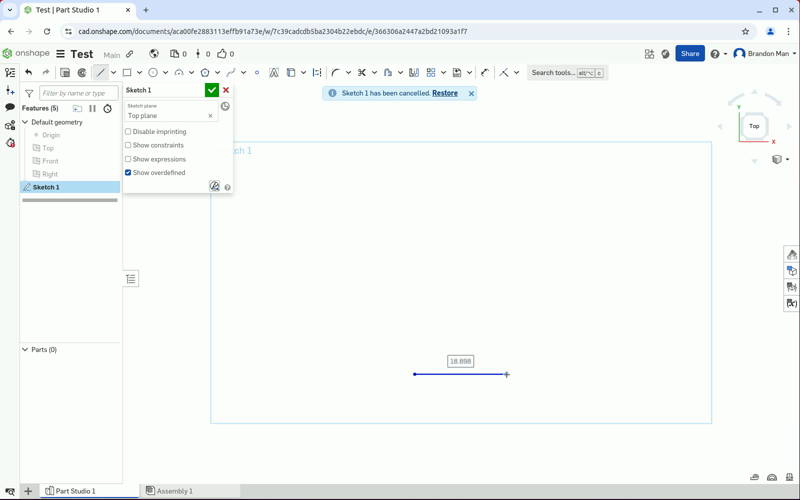
mouse_move(506, 282)
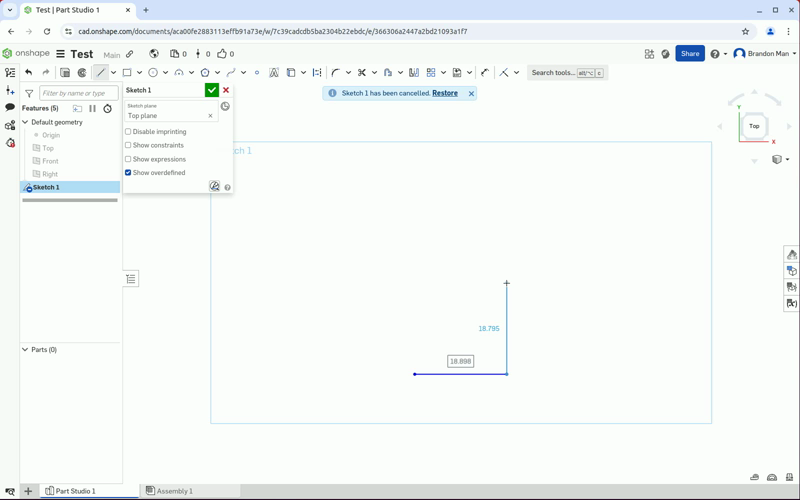
click(506, 282)
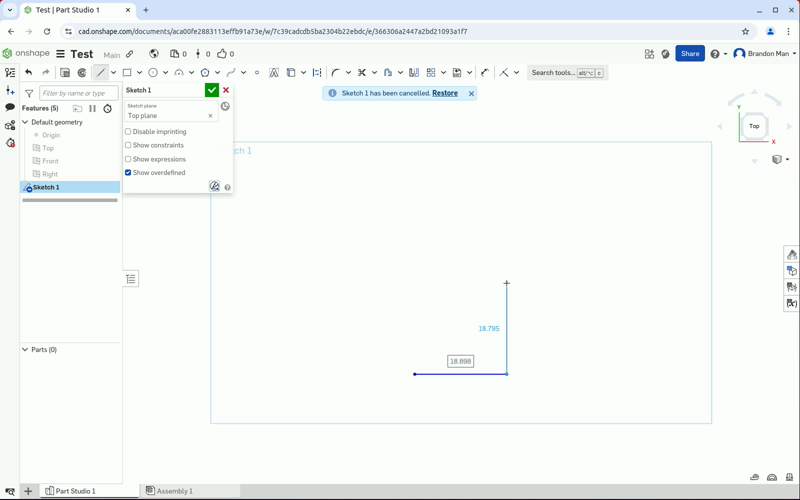
key_up(shift)
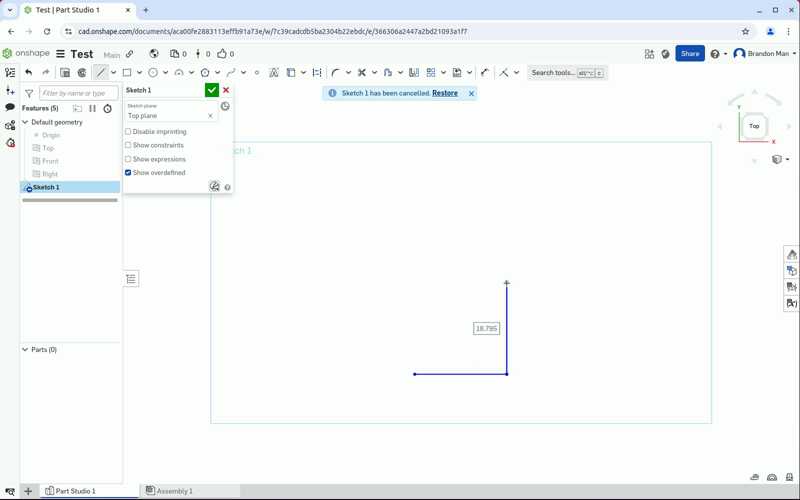
key_down(shift)
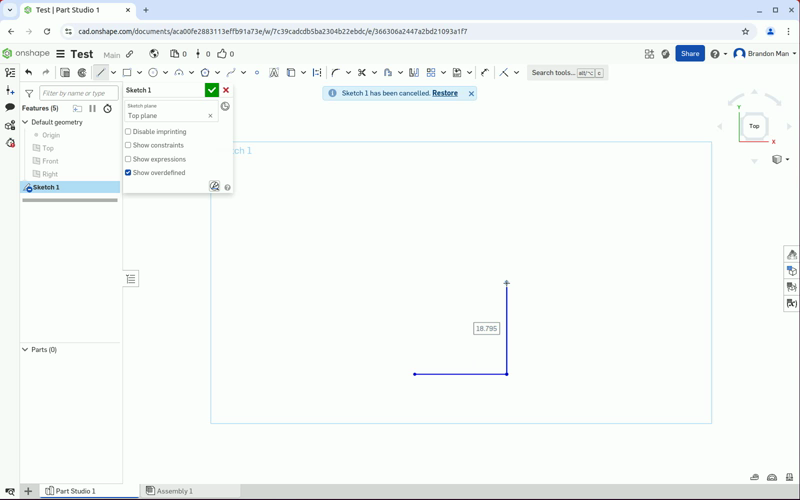
mouse_move(414, 282)
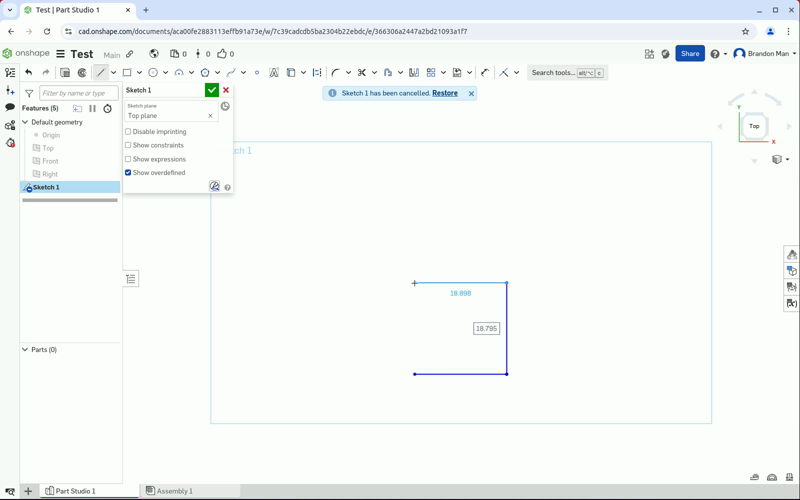
click(414, 282)
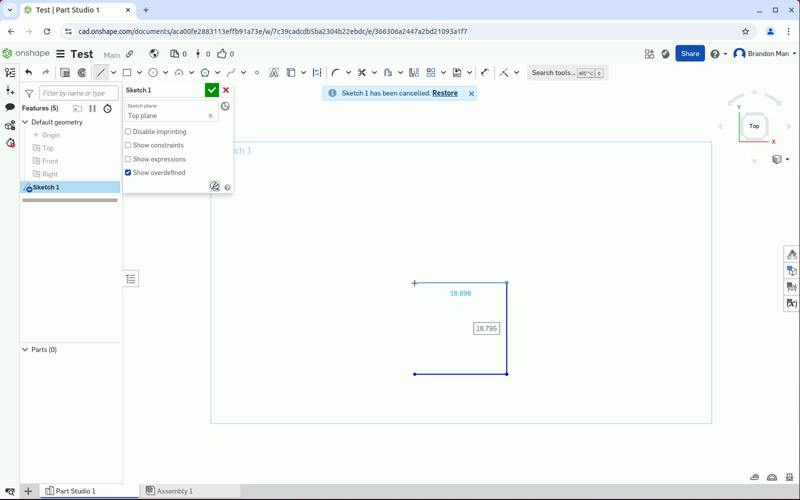
key_up(shift)
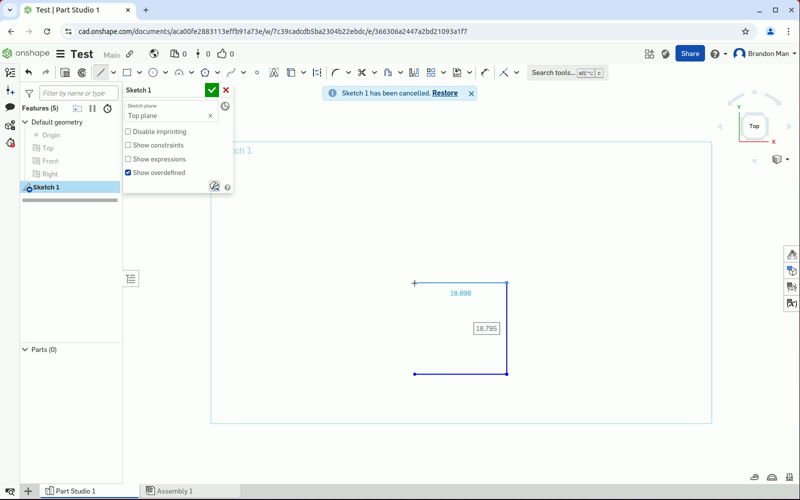
key_down(shift)
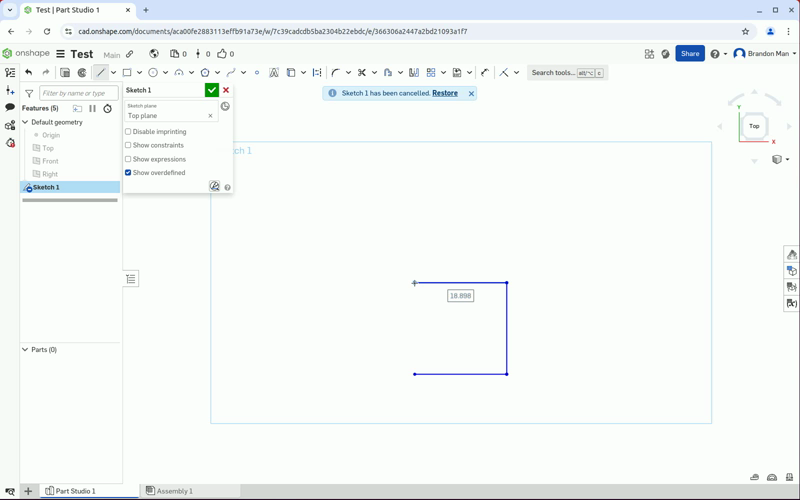
mouse_move(414, 374)
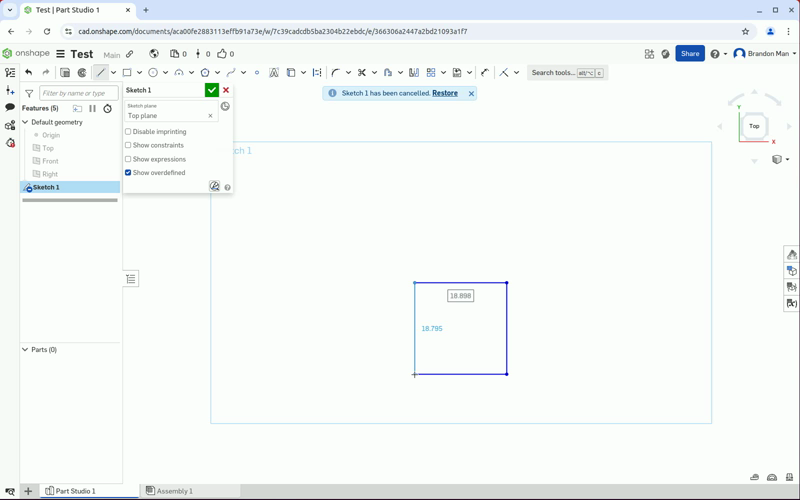
key_up(shift)
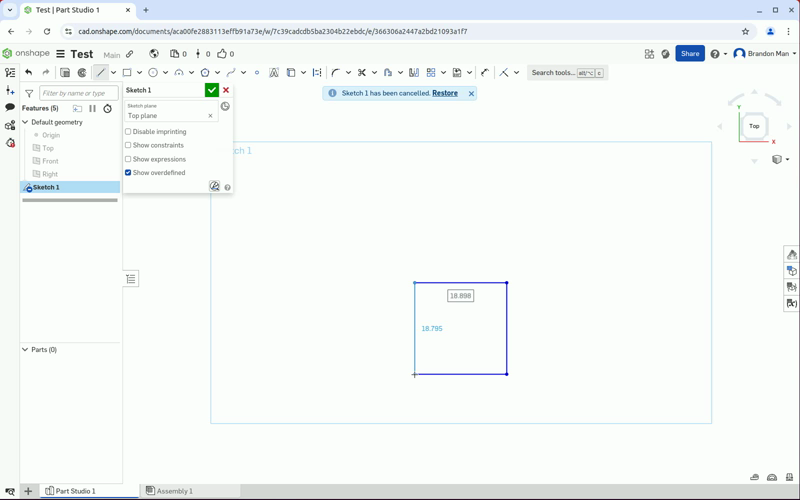
click(414, 374)
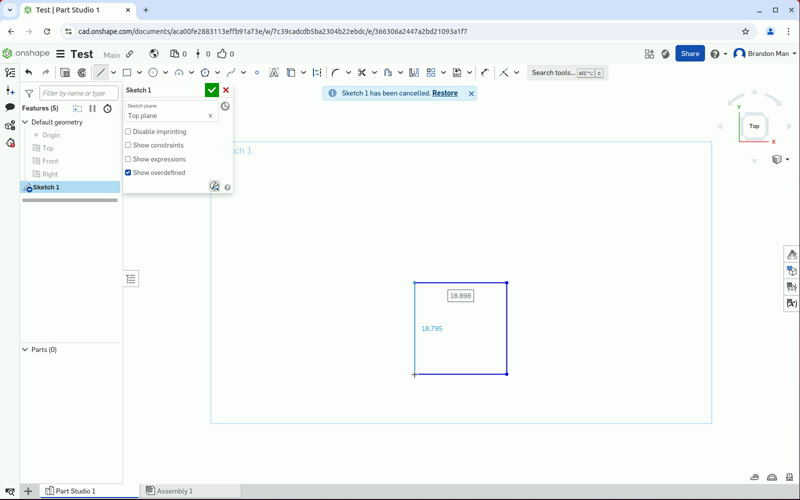
key(esc)
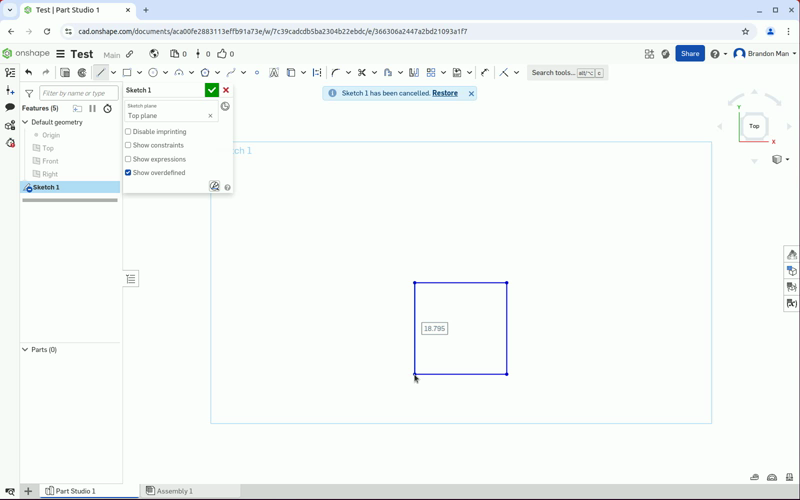
mouse_move(481, 292)
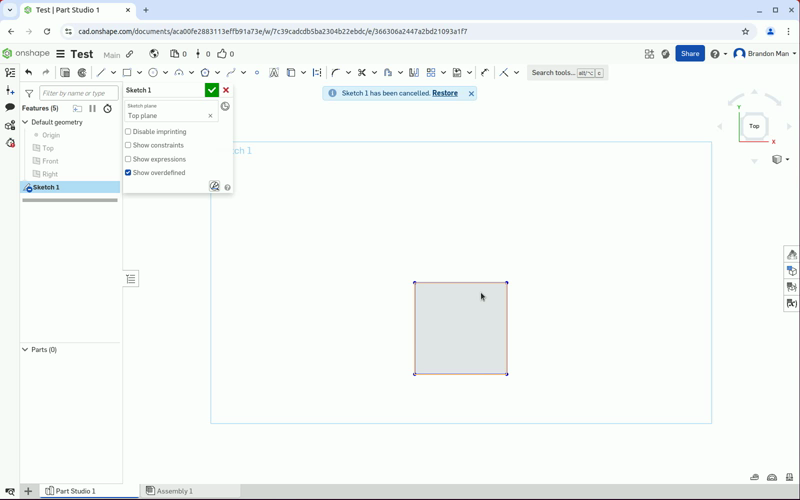
click(481, 292)
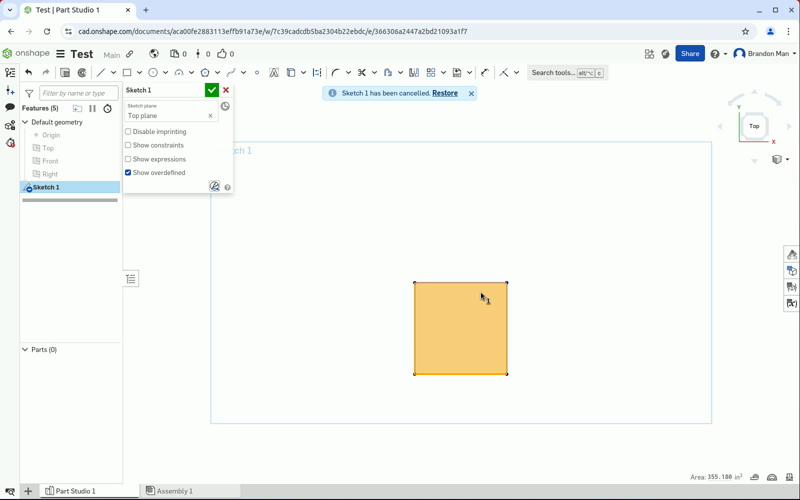
mouse_move(73, 352)
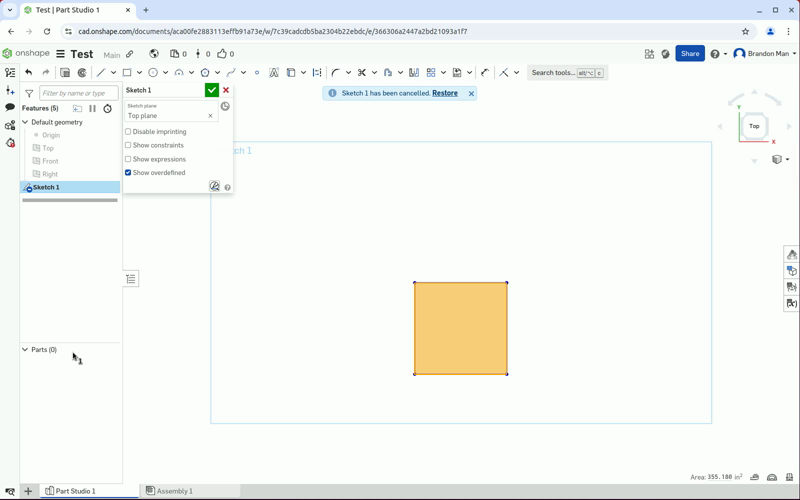
key(shift+y)
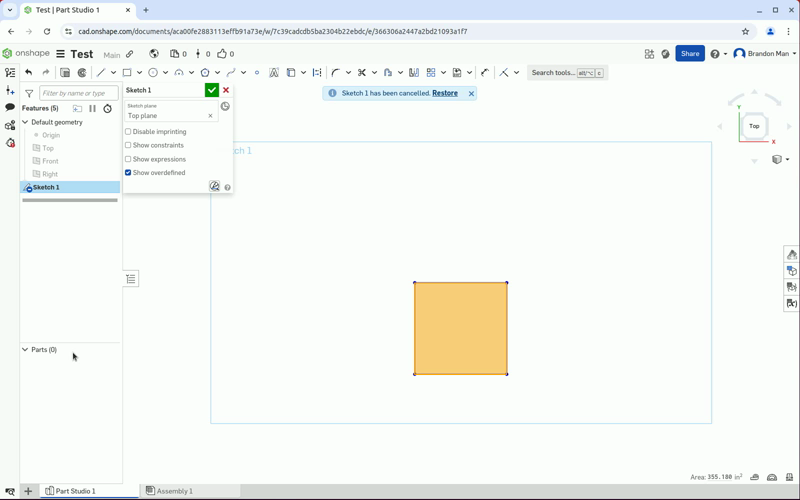
key(shift+e)
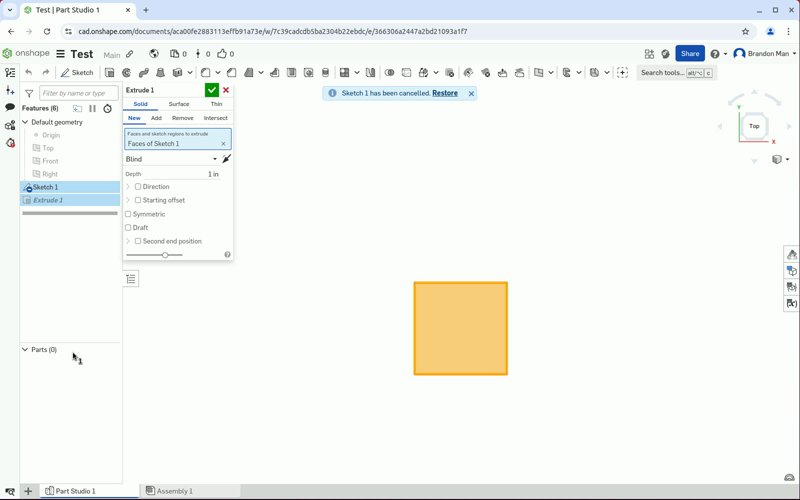
mouse_move(143, 106)
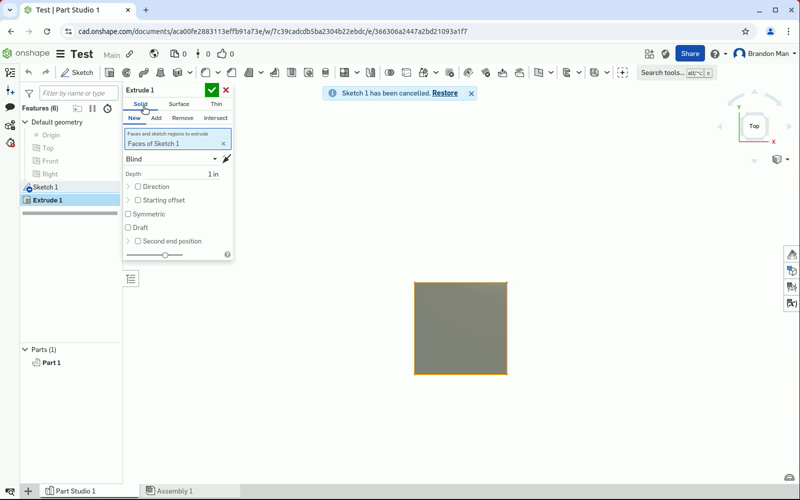
click(143, 106)
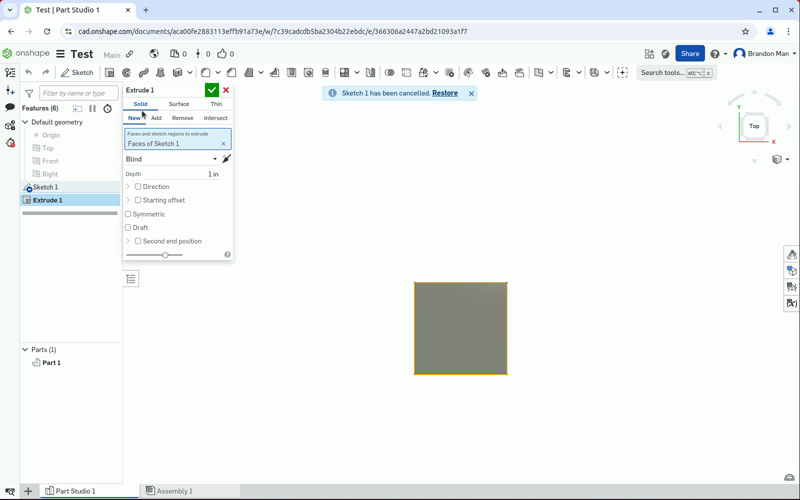
mouse_move(137, 120)
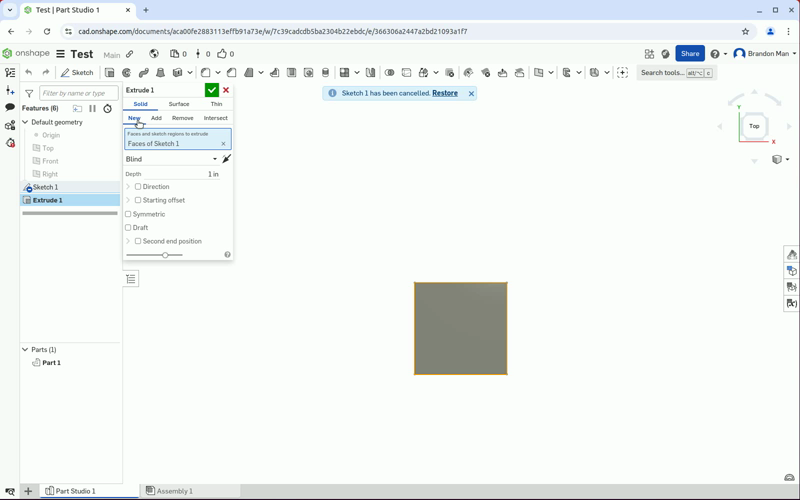
click(137, 120)
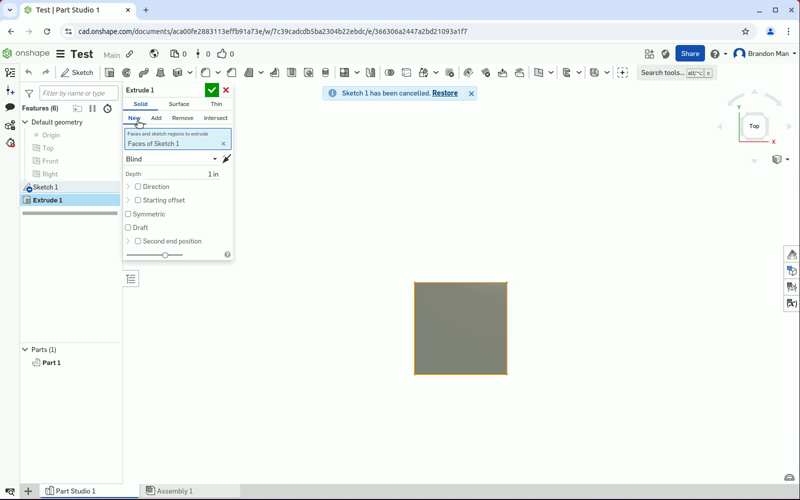
key(tab, 4)
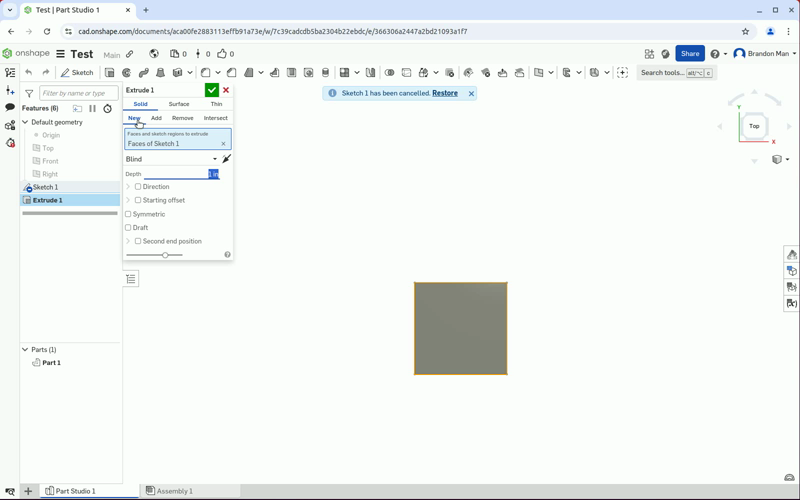
text(18.775)
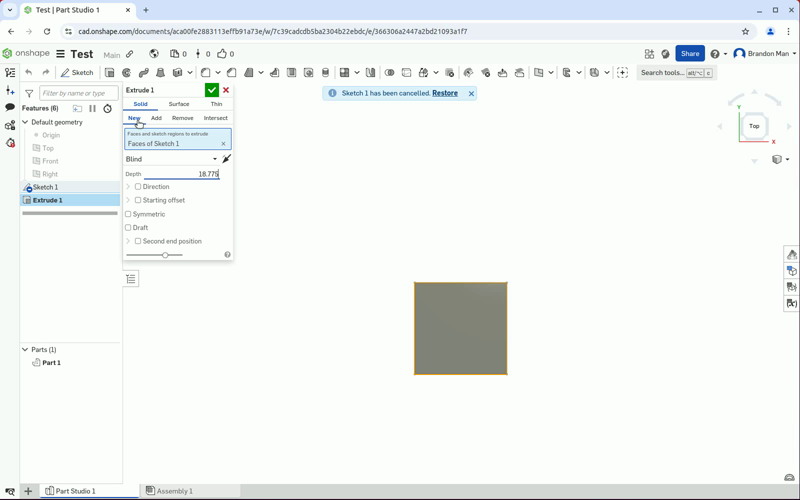
key(enter)
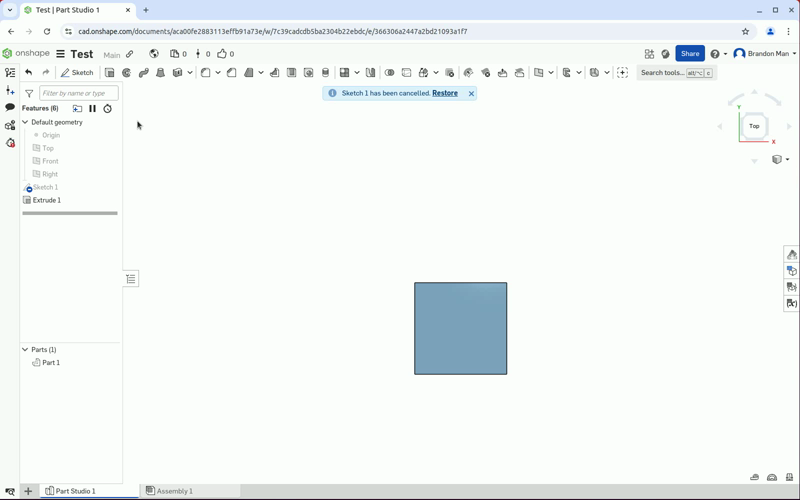
key(shift+h)
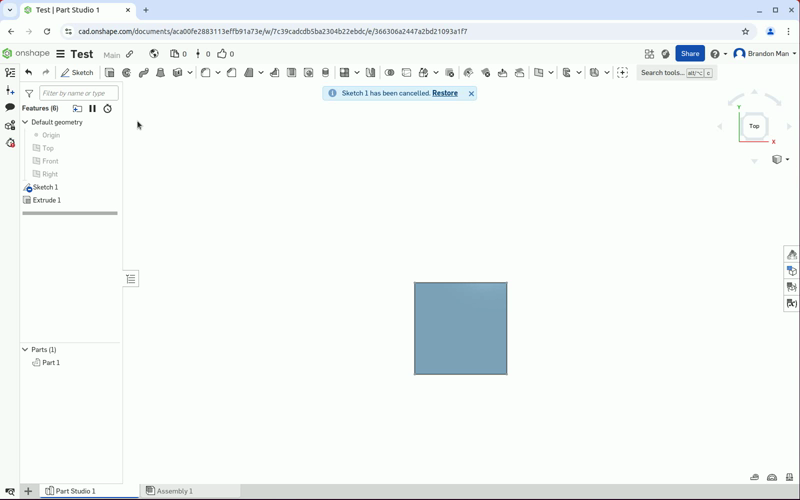
key(shift+h)
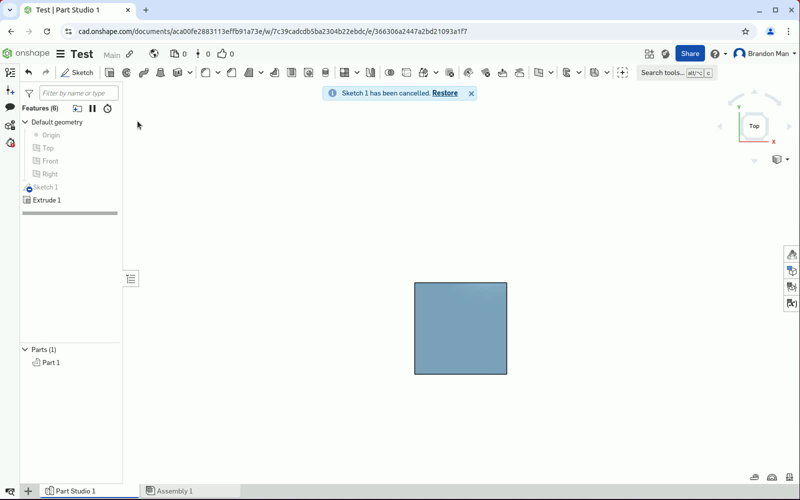
mouse_move(73, 189)
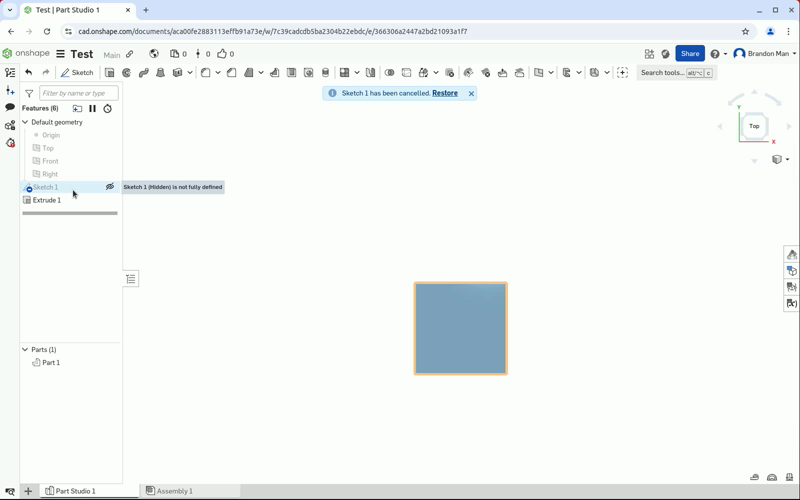
click(73, 189)
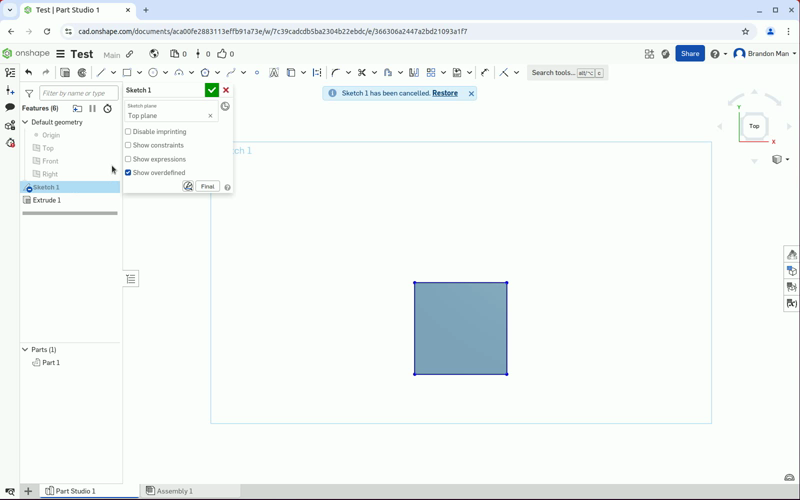
mouse_move(229, 92)
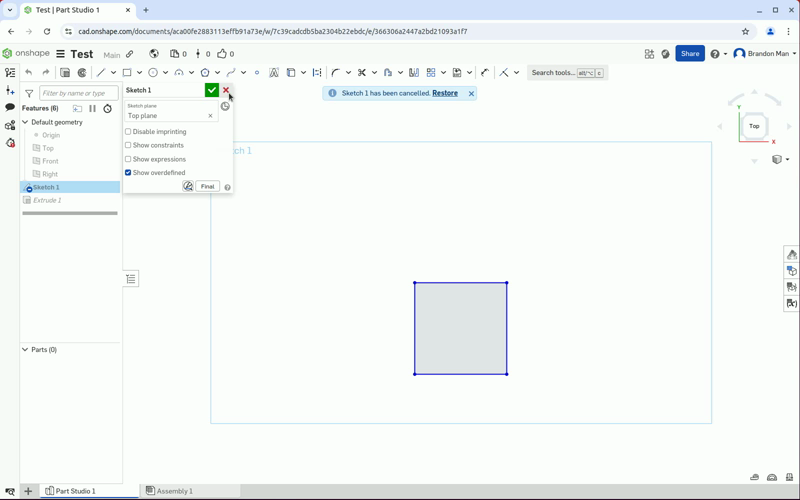
click(229, 92)
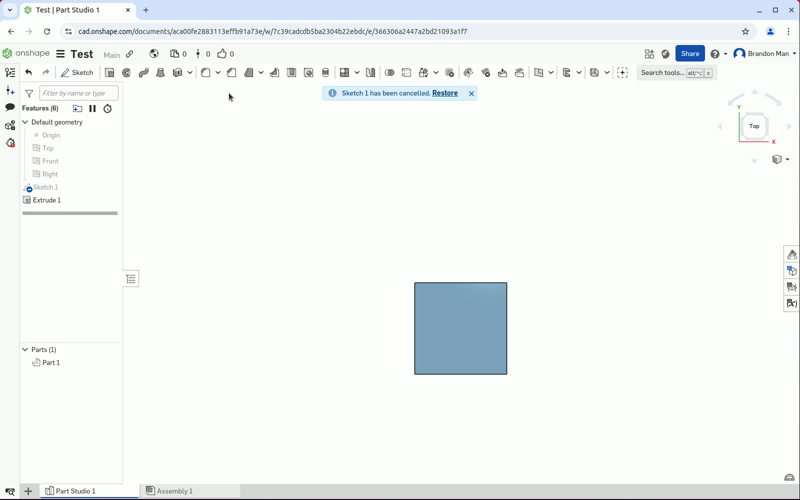
mouse_move(73, 352)
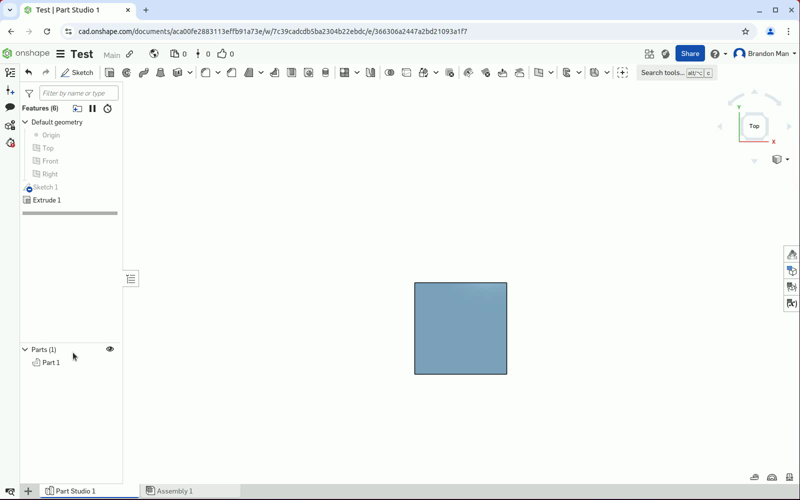
key(y)
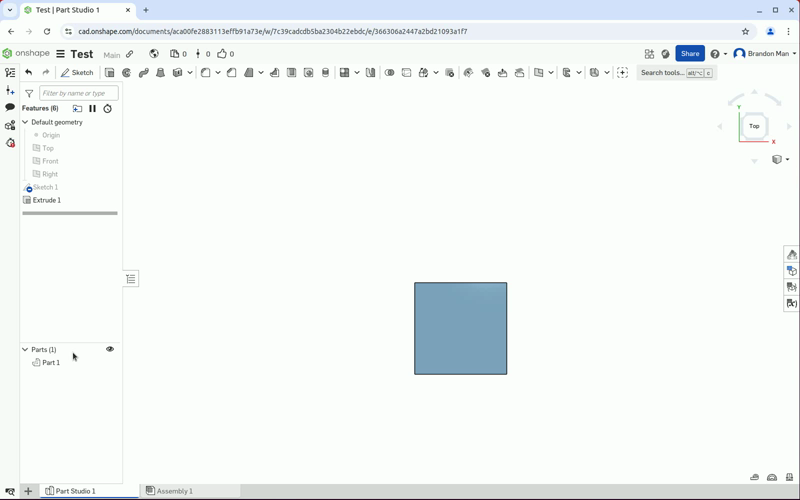
key(shift+p)
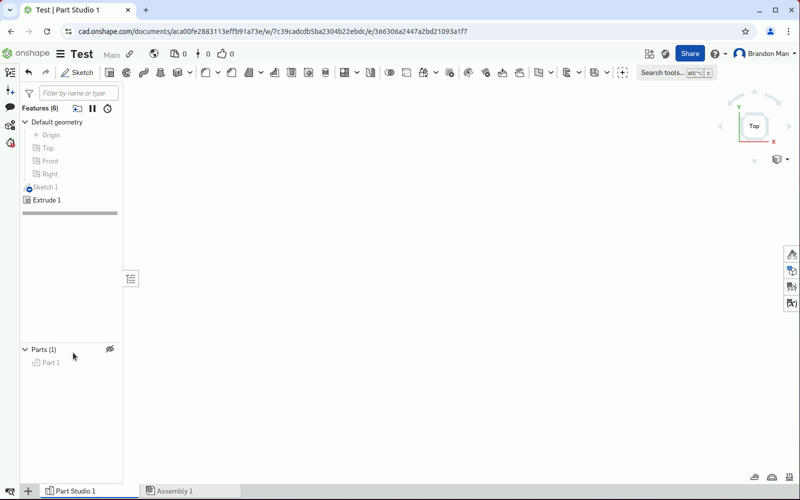
key(space)
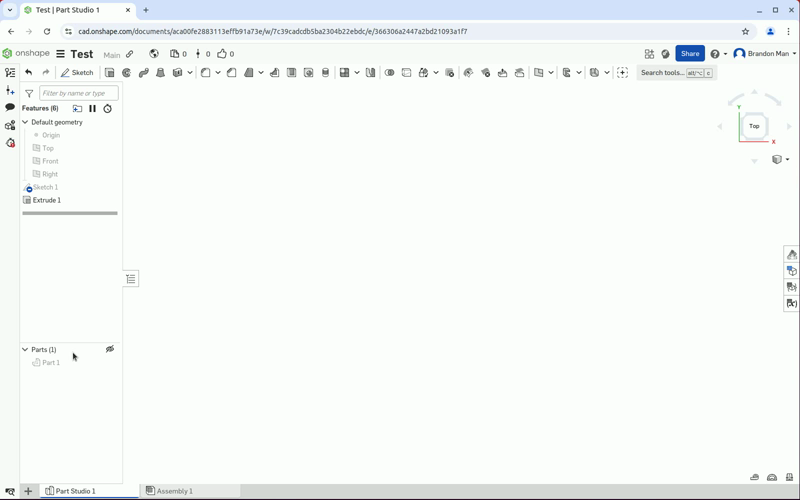
key_down(shift)
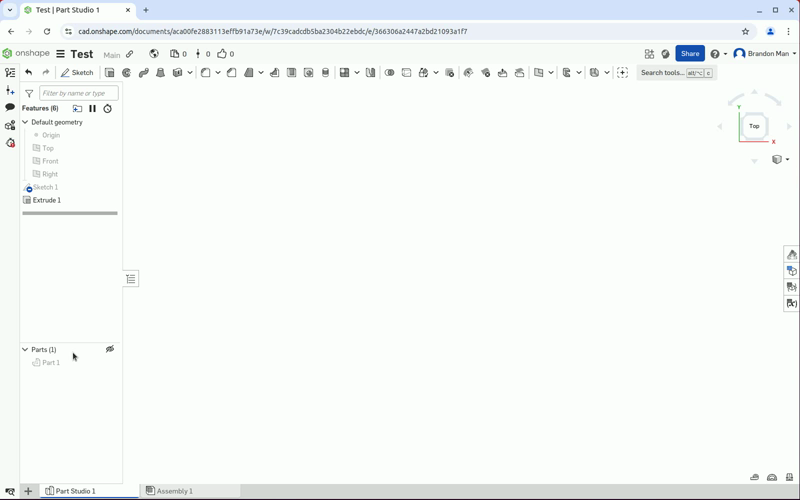
key(up)
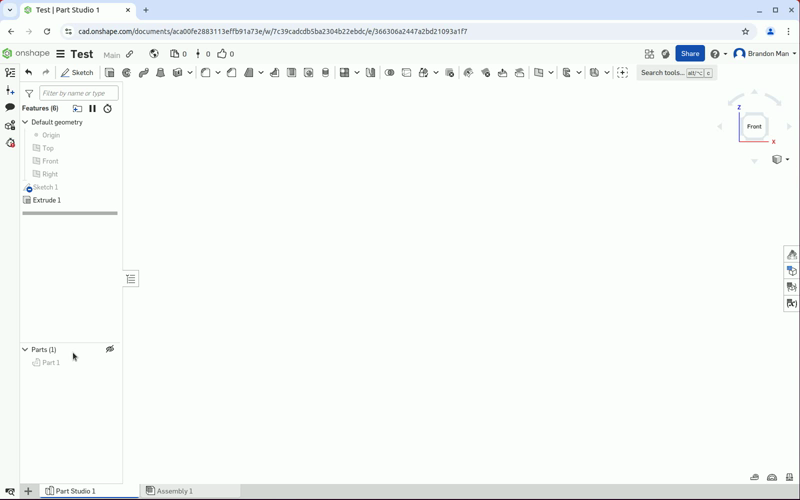
key_up(shift)
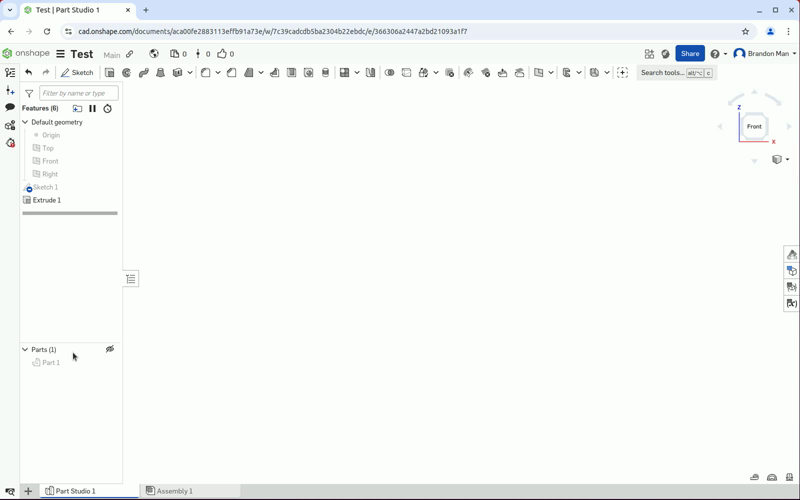
key(space)
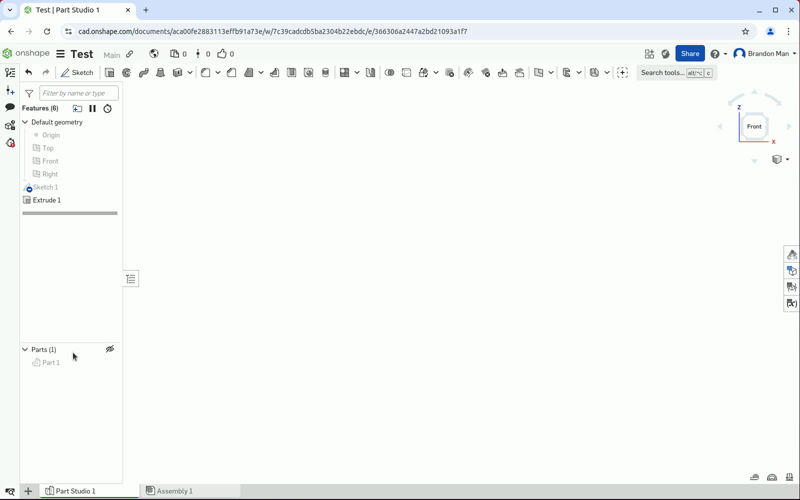
key_down(shift)
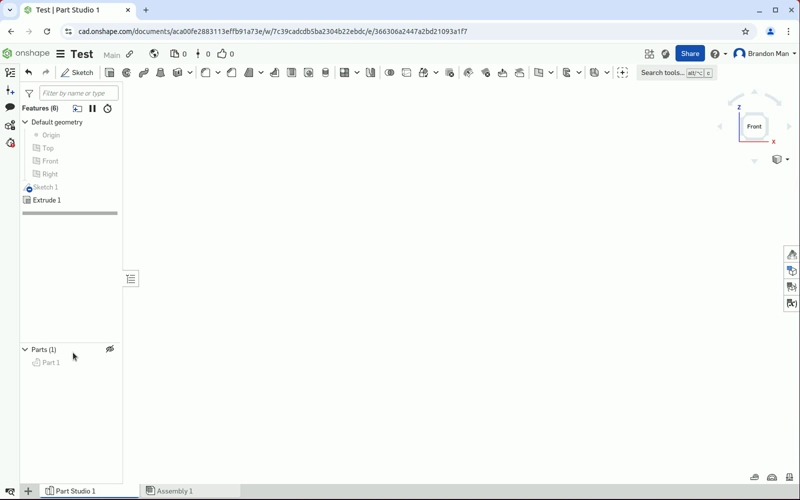
key(left)
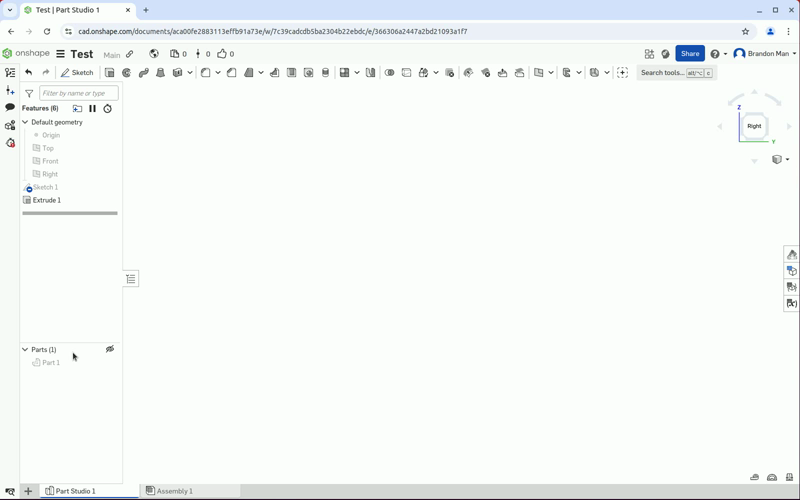
key_up(shift)
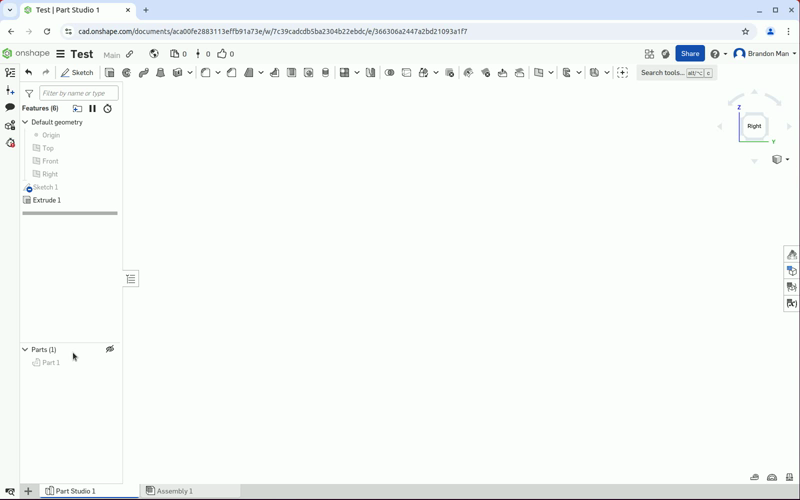
mouse_move(73, 352)
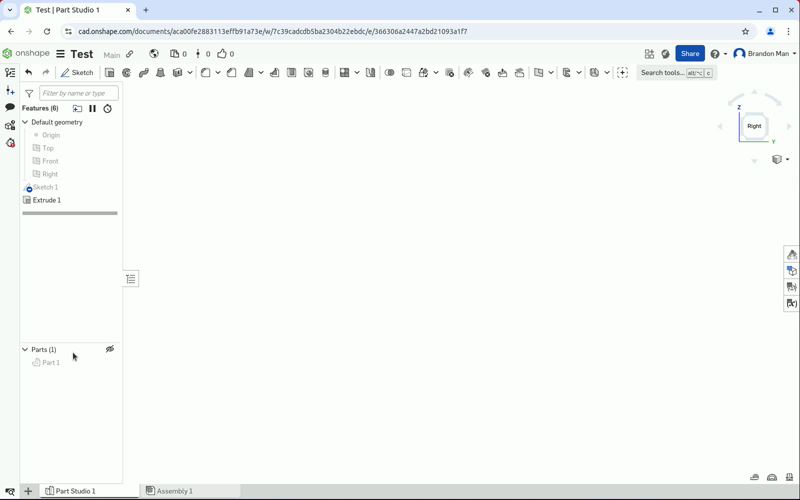
key(shift+y)
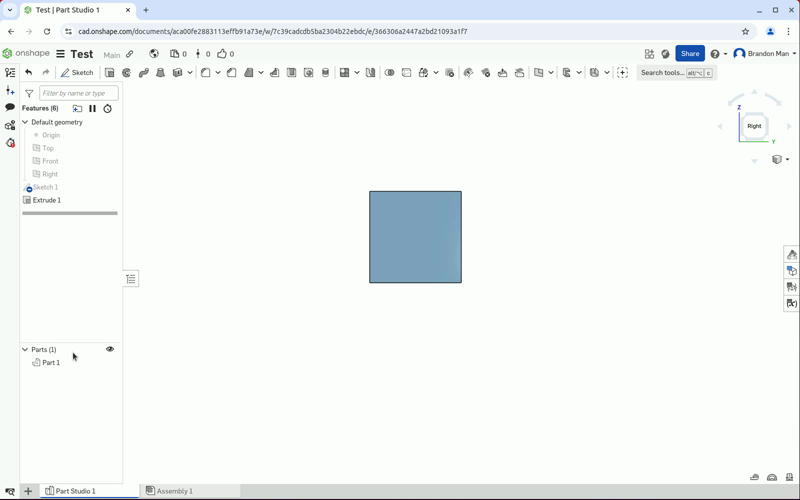
mouse_move(541, 75)
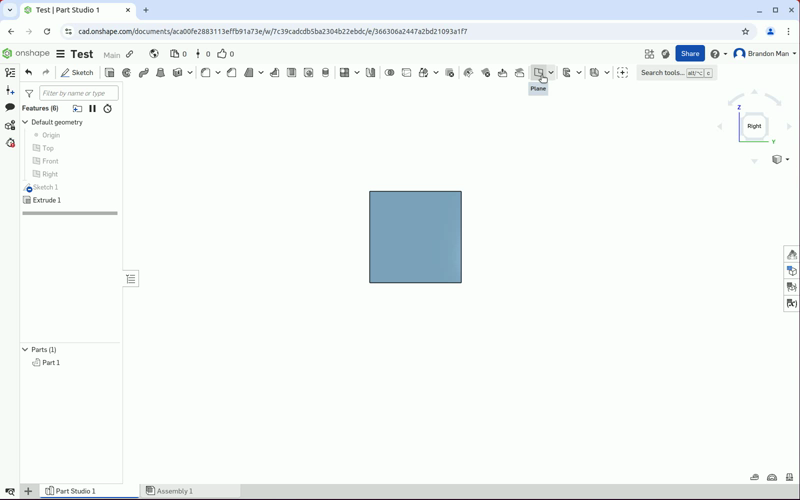
click(541, 75)
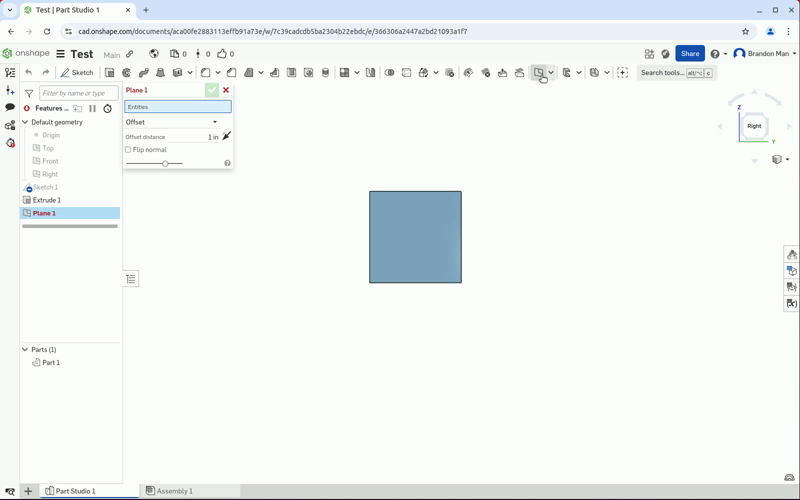
mouse_move(73, 176)
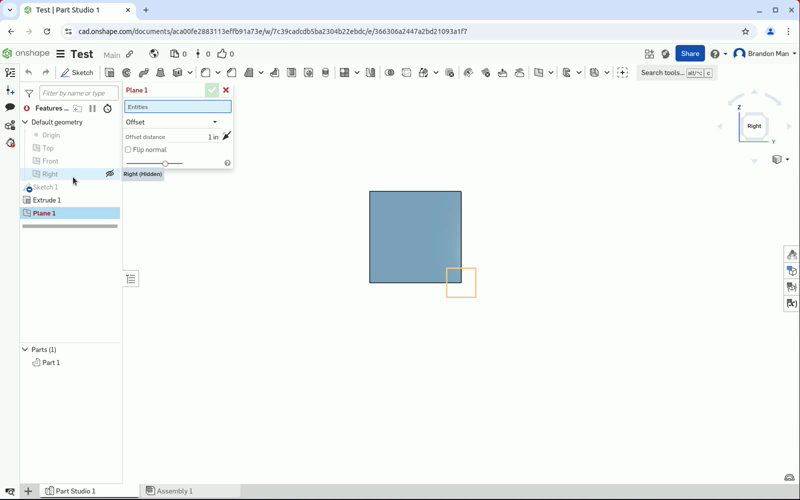
click(73, 176)
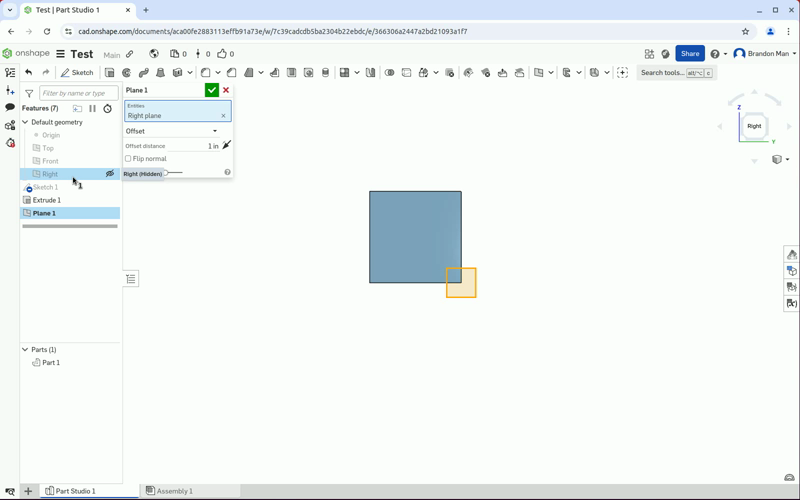
key(tab, 2)
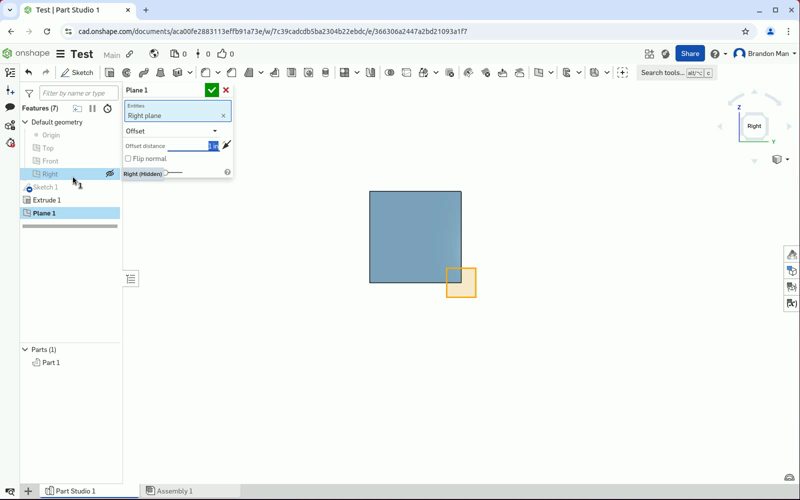
text(9.397)
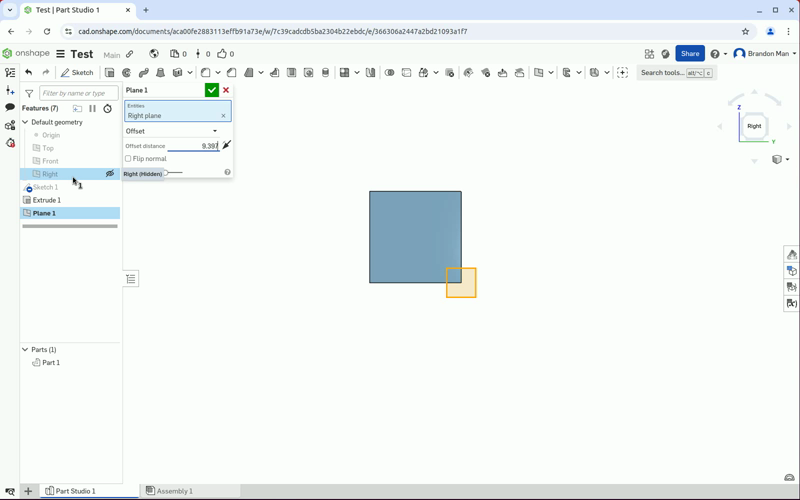
key(enter, 2)
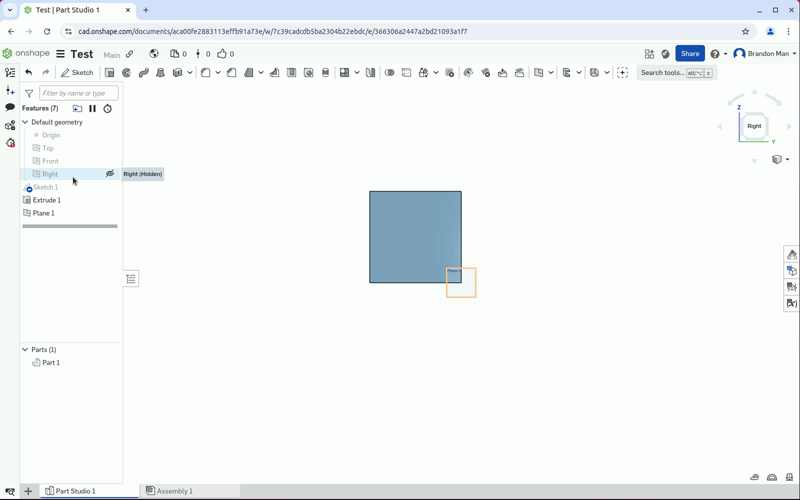
key(shift+s)
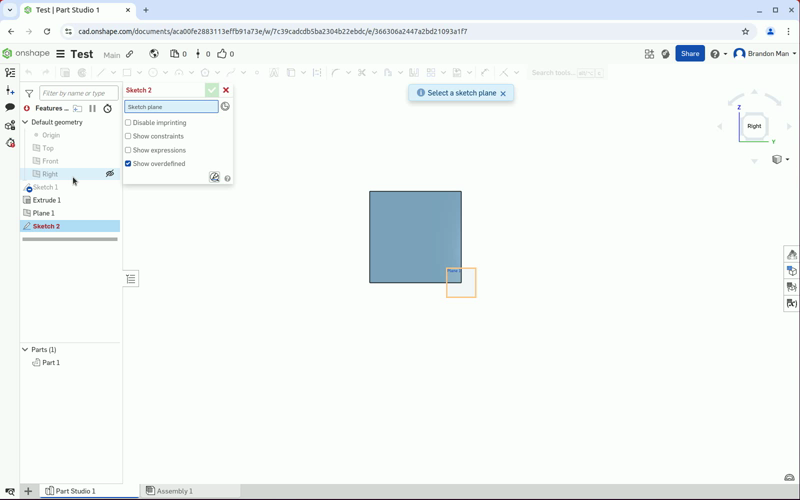
mouse_move(73, 215)
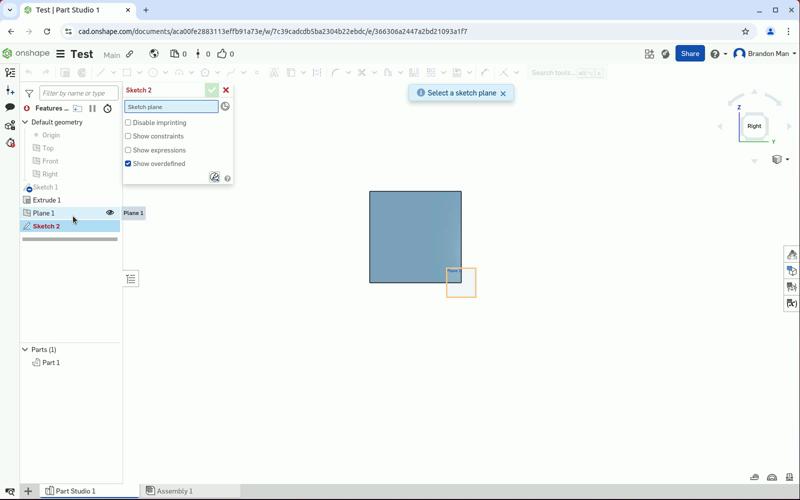
click(73, 215)
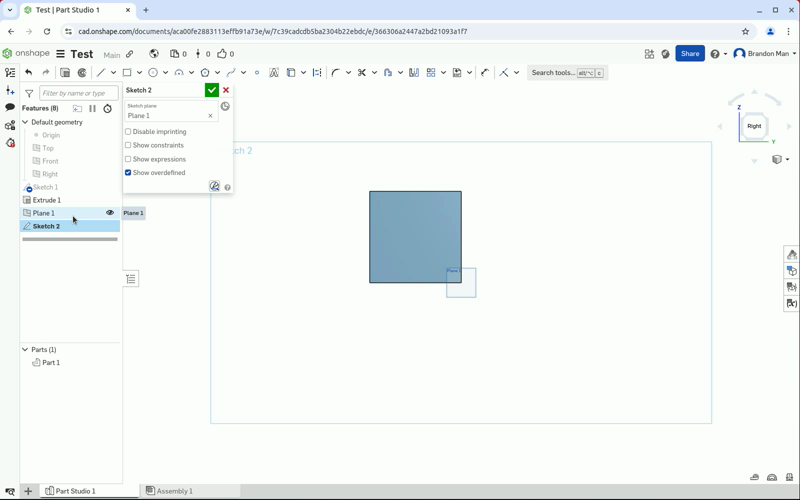
mouse_move(73, 352)
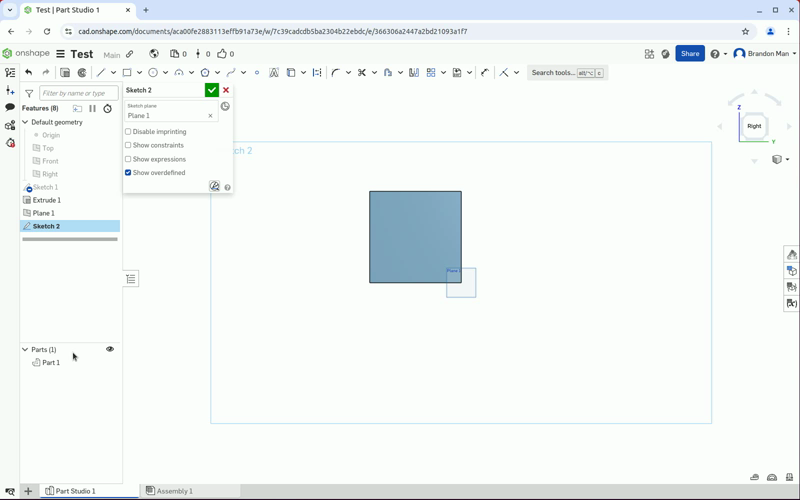
key(y)
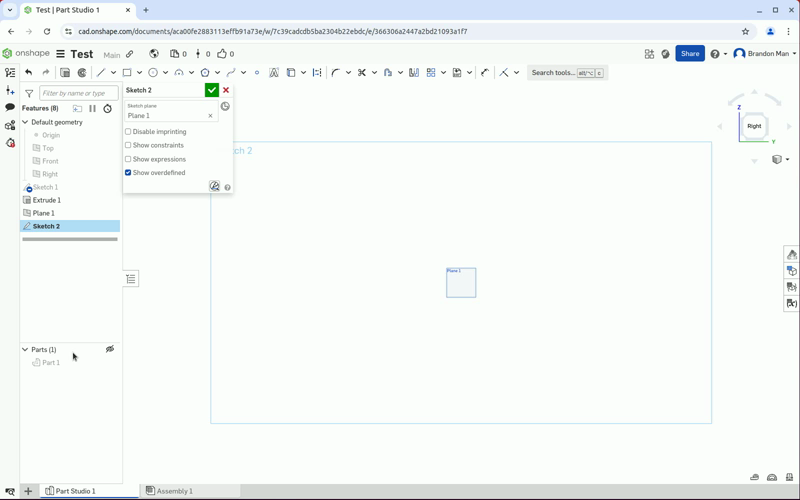
key(c)
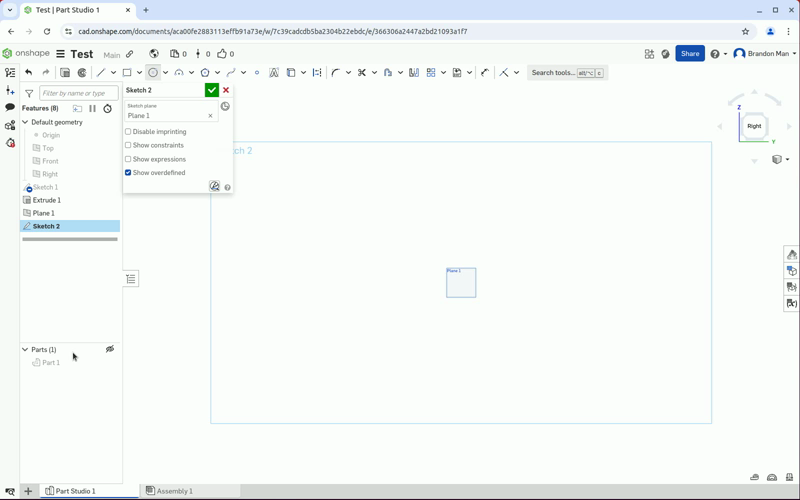
key_down(shift)
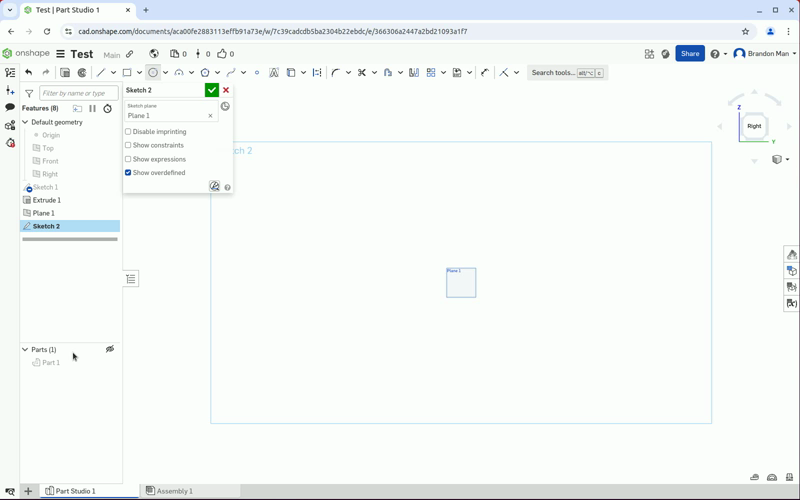
mouse_move(415, 240)
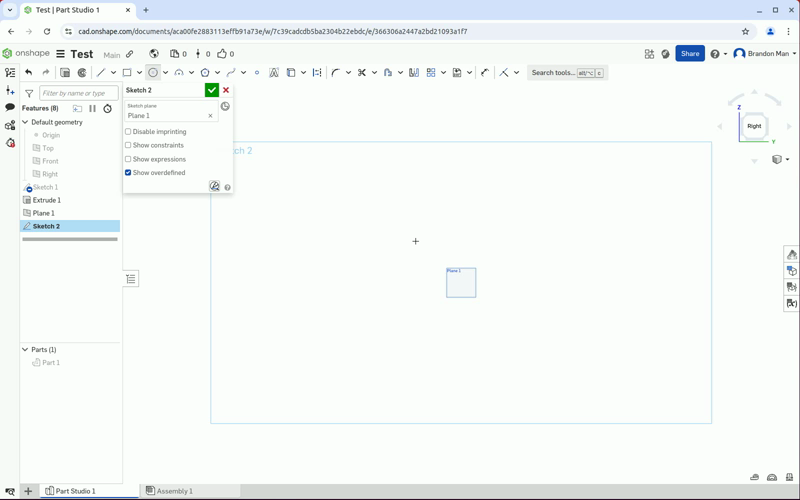
click(415, 240)
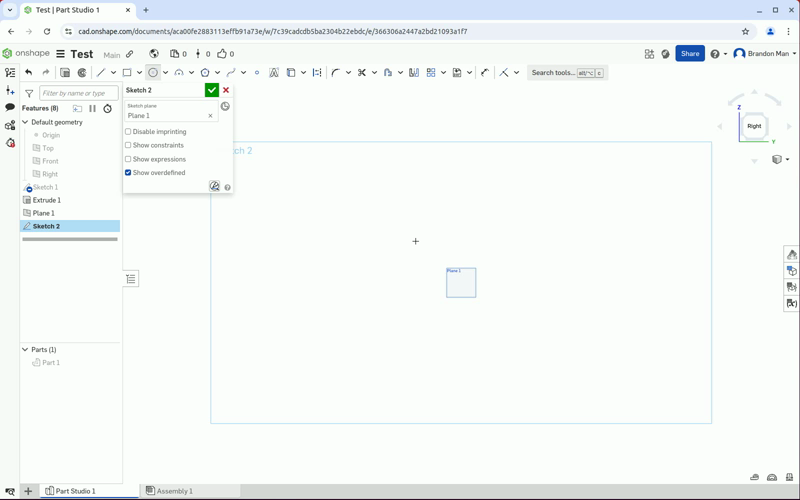
key_up(shift)
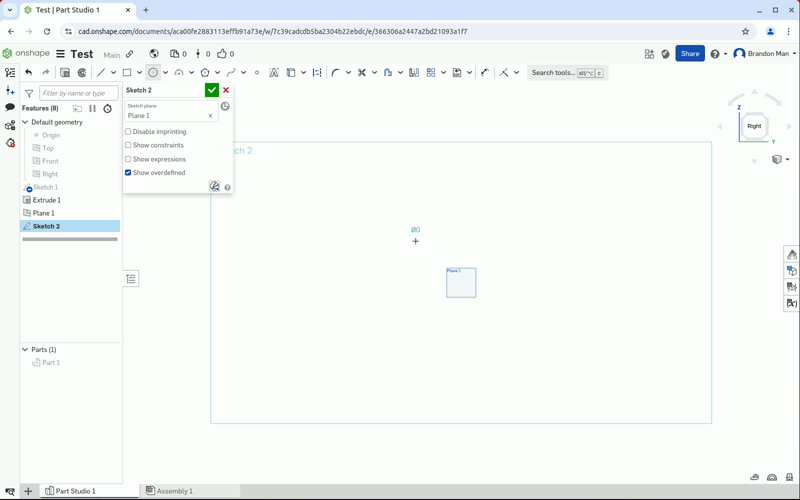
mouse_move(439, 240)
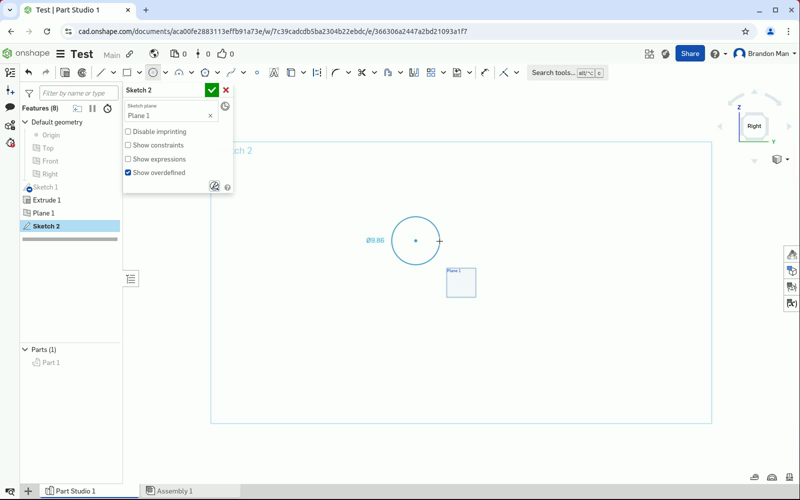
click(439, 240)
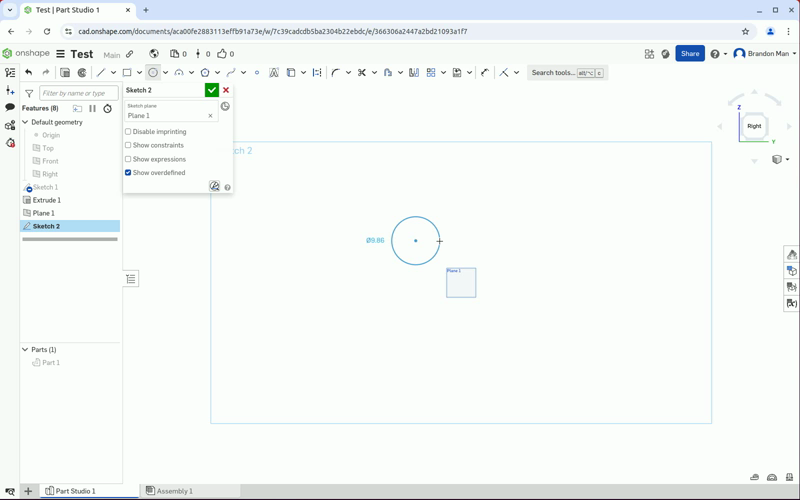
key(esc)
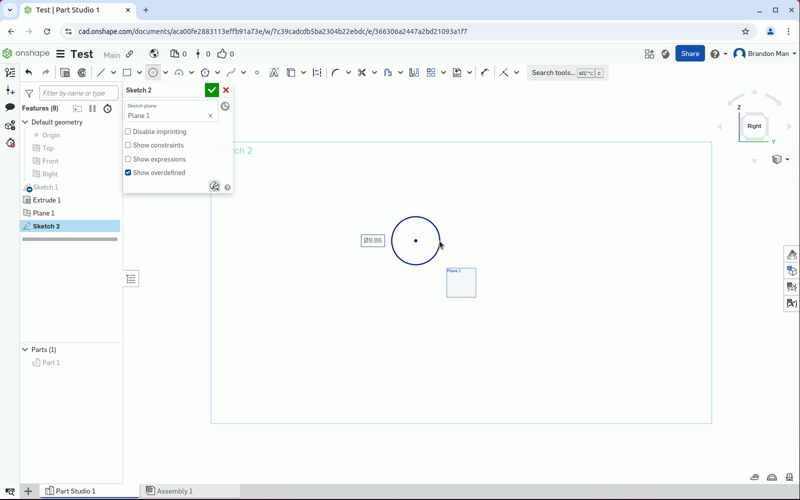
mouse_move(427, 244)
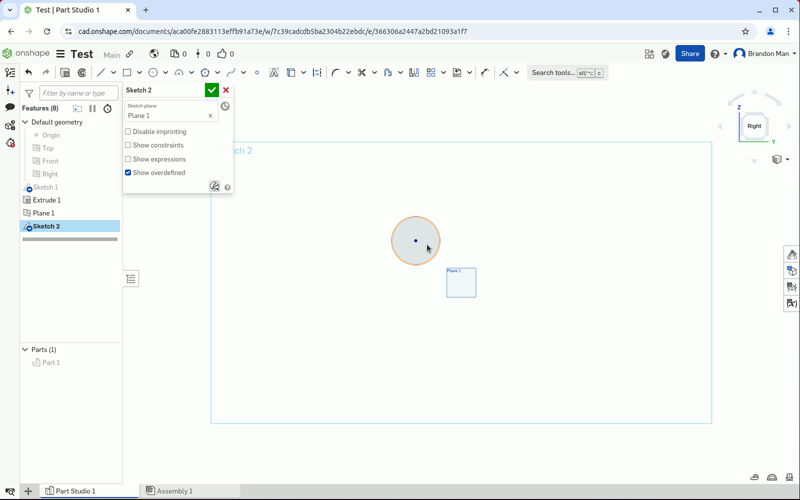
click(427, 244)
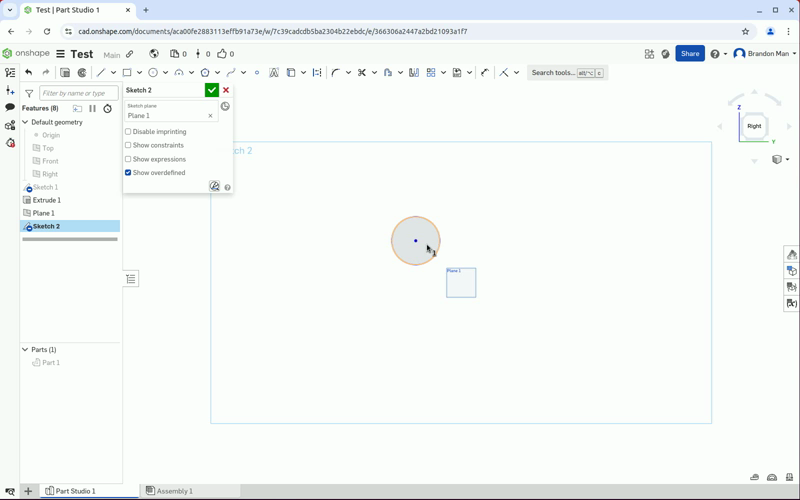
mouse_move(73, 352)
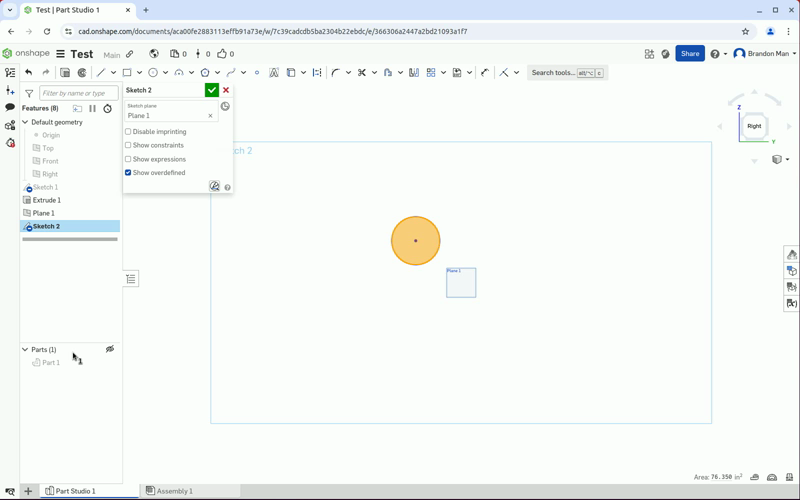
key(shift+y)
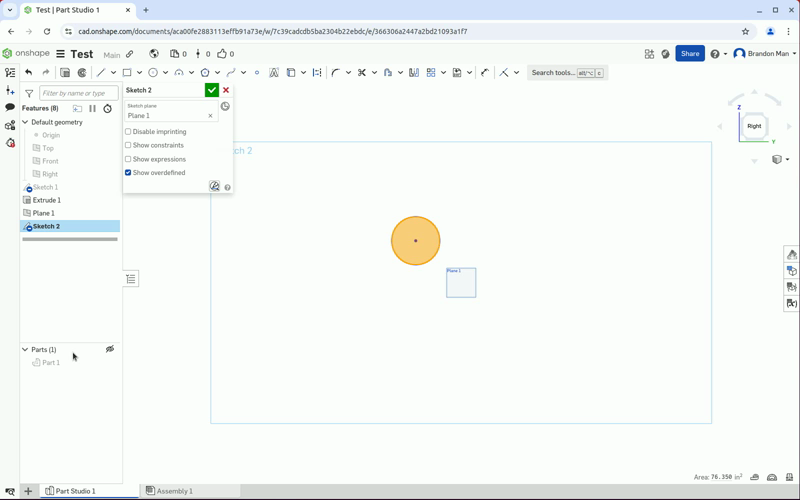
key(shift+e)
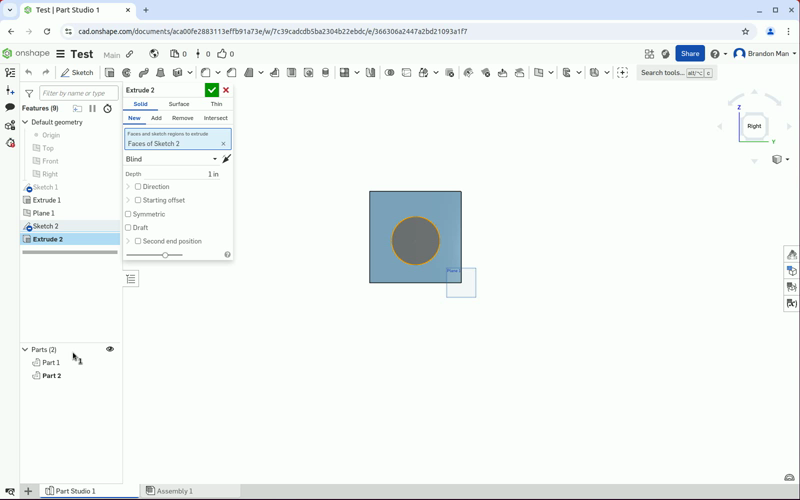
mouse_move(143, 106)
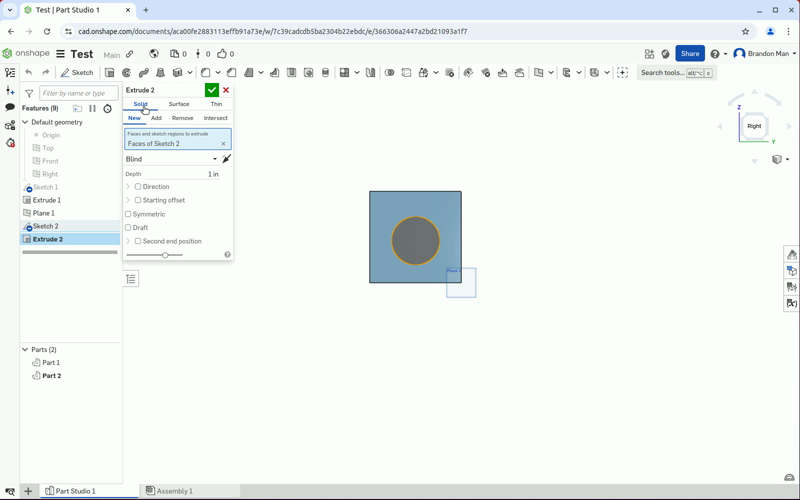
click(143, 106)
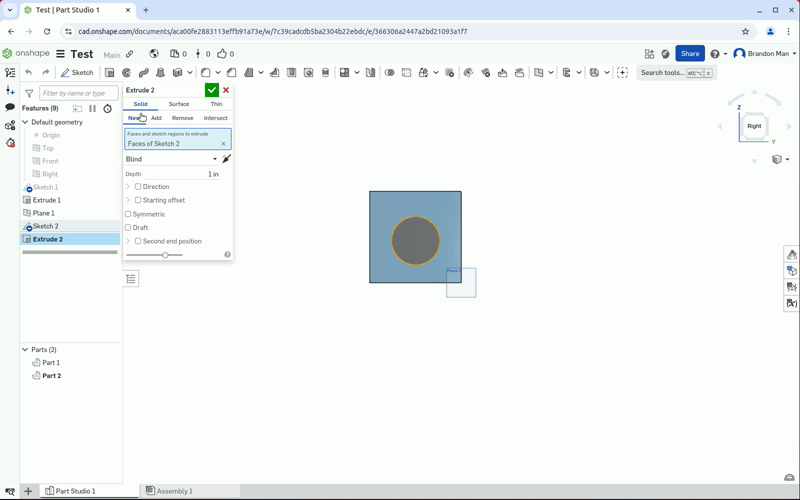
mouse_move(137, 120)
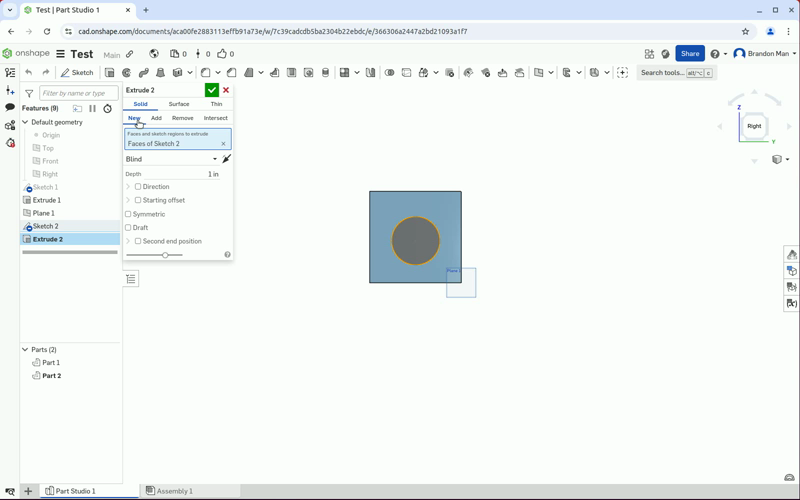
click(137, 120)
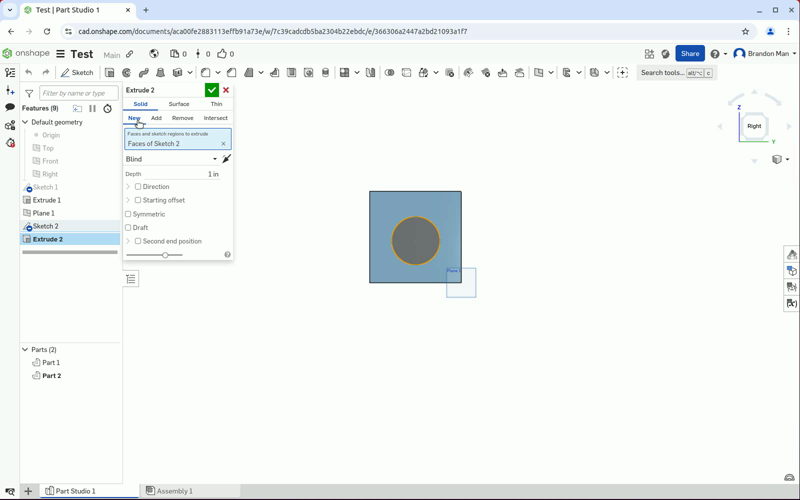
key(tab, 4)
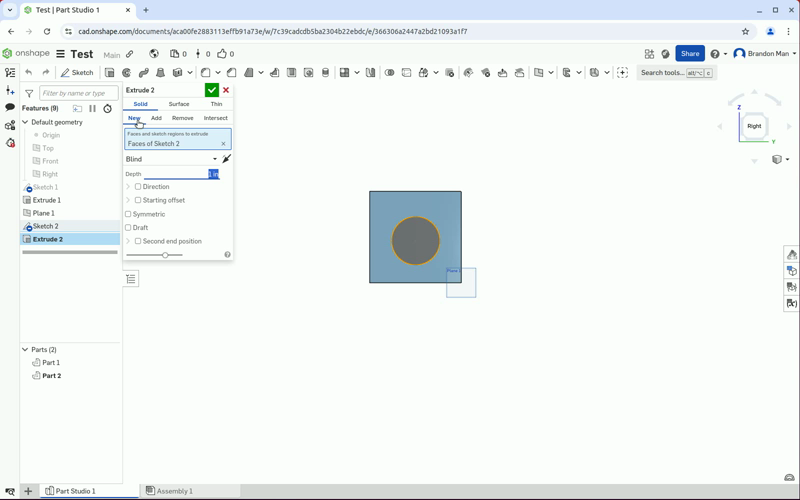
text(13.721)
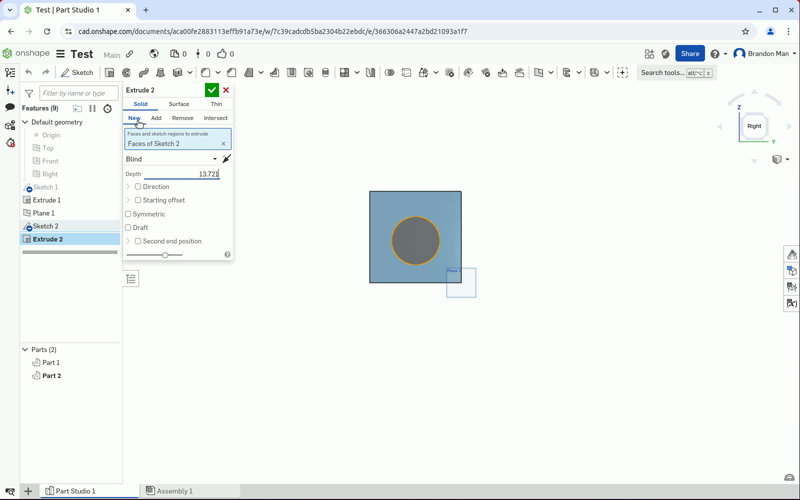
key(enter)
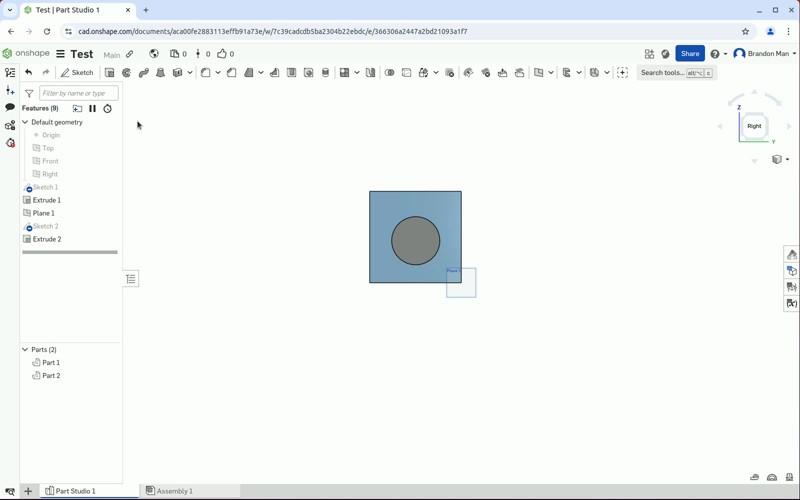
key(shift+h)
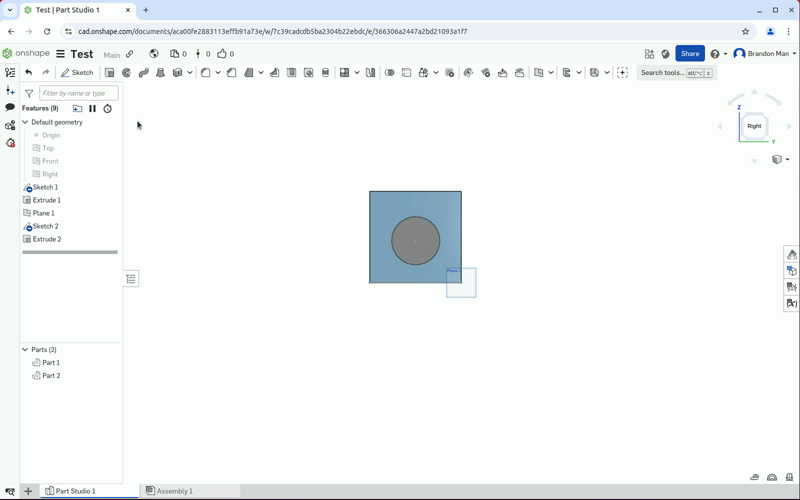
key(shift+h)
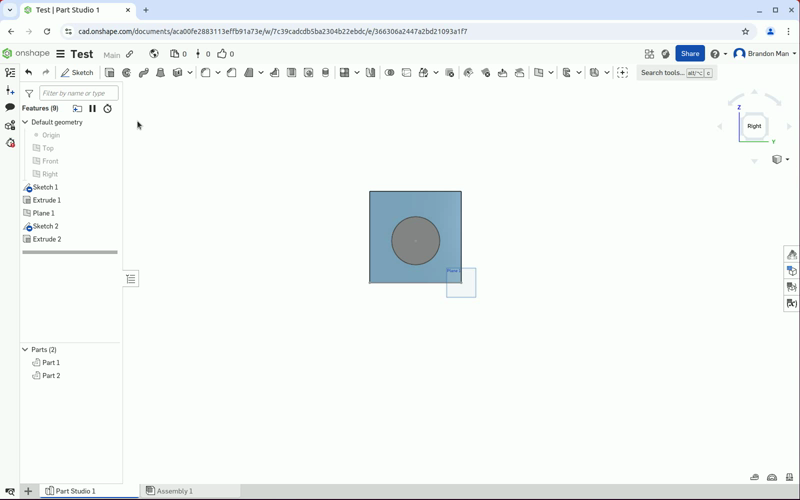
key(shift+7)
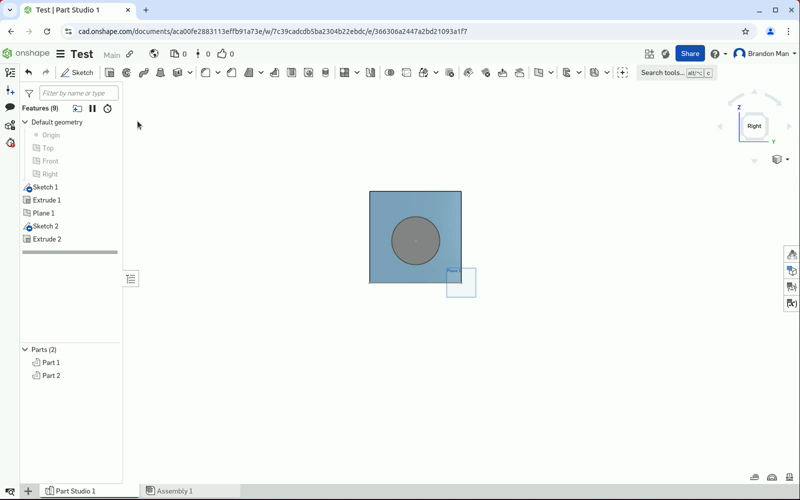
key(right, 2)
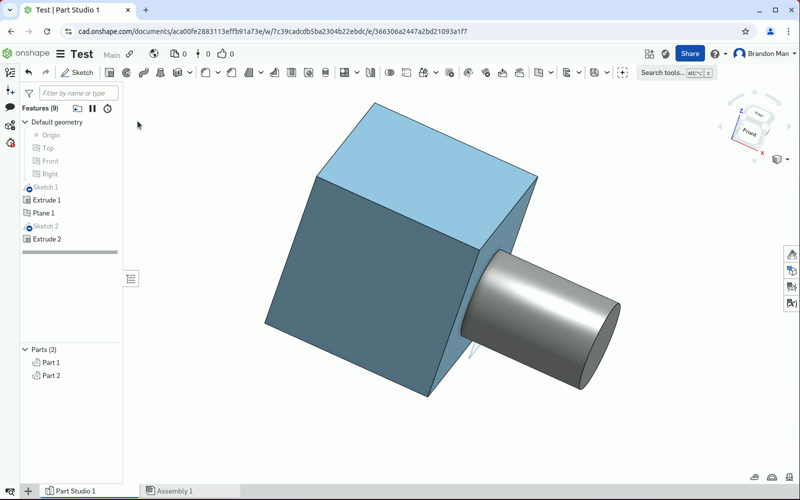
key(down, 2)
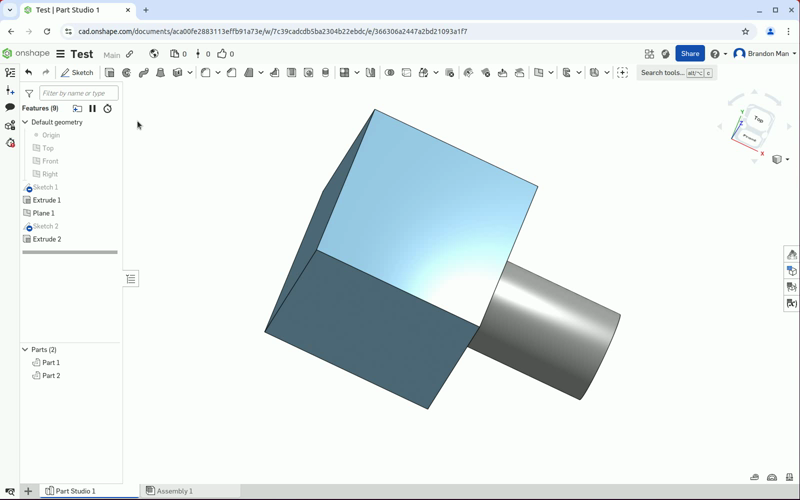
key(up, 2)
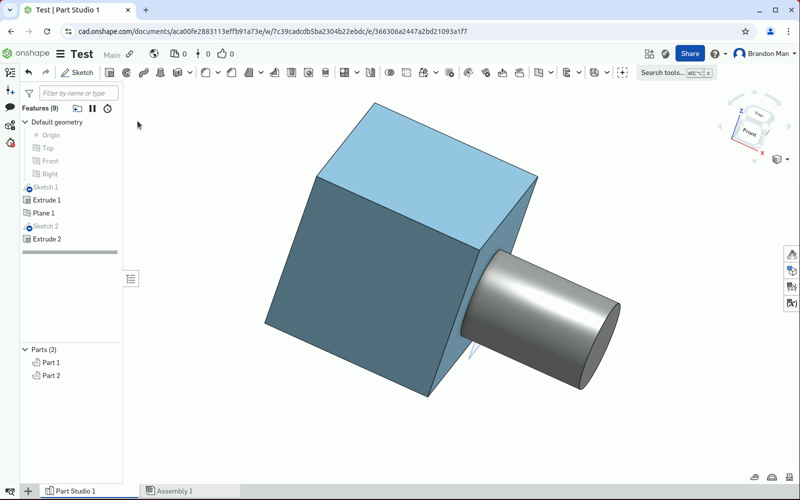
key(left, 2)
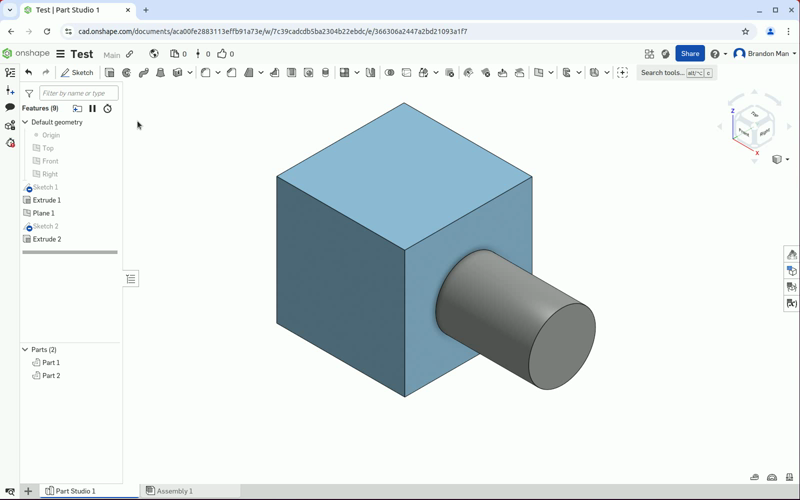
mouse_move(73, 189)
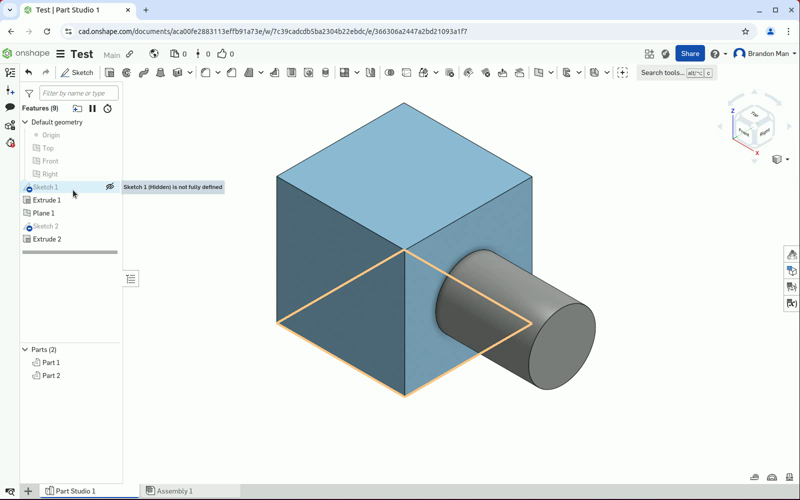
click(73, 189)